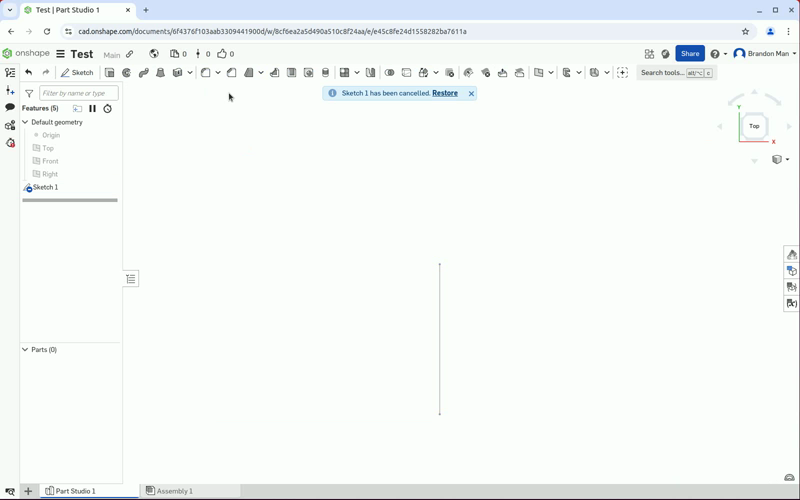
key(shift+h)
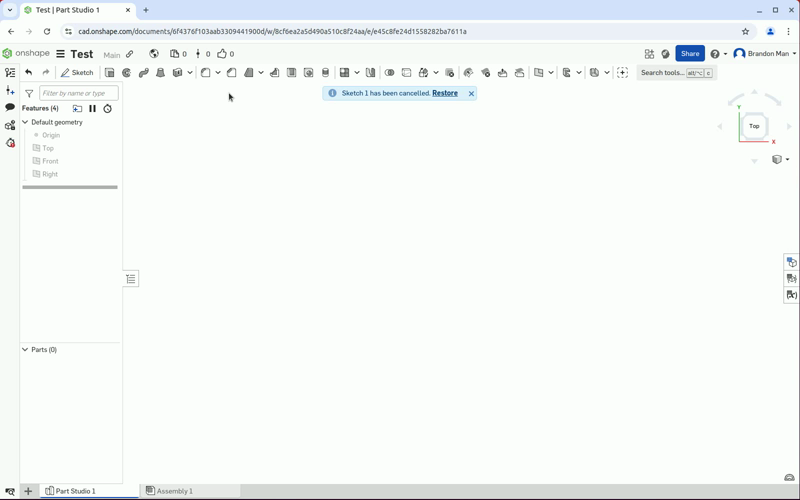
mouse_move(73, 352)
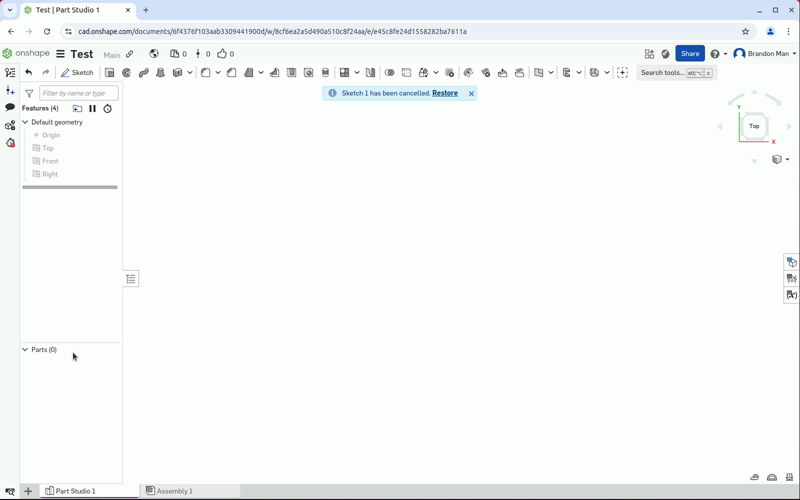
key(y)
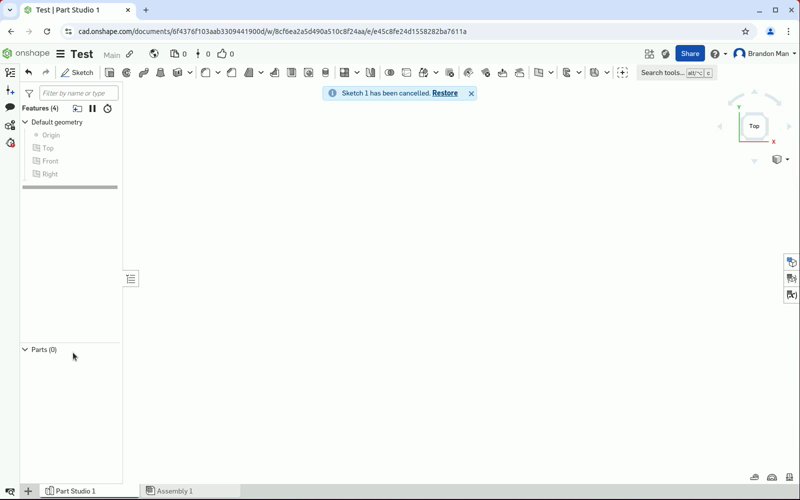
key(shift+p)
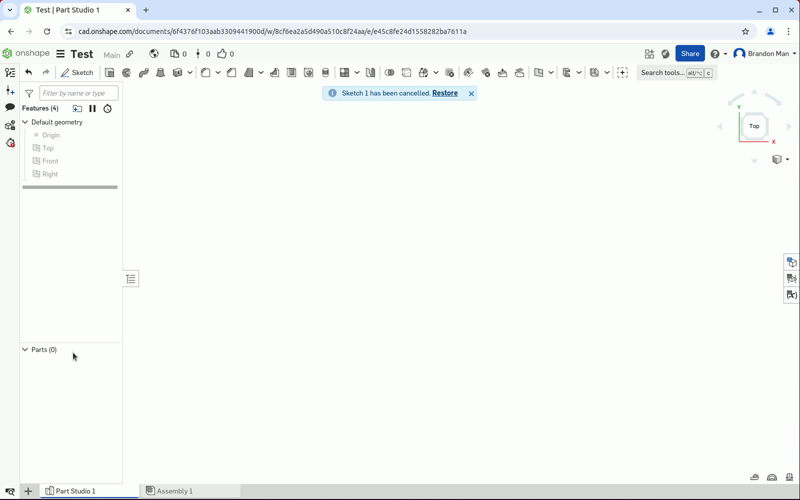
key(space)
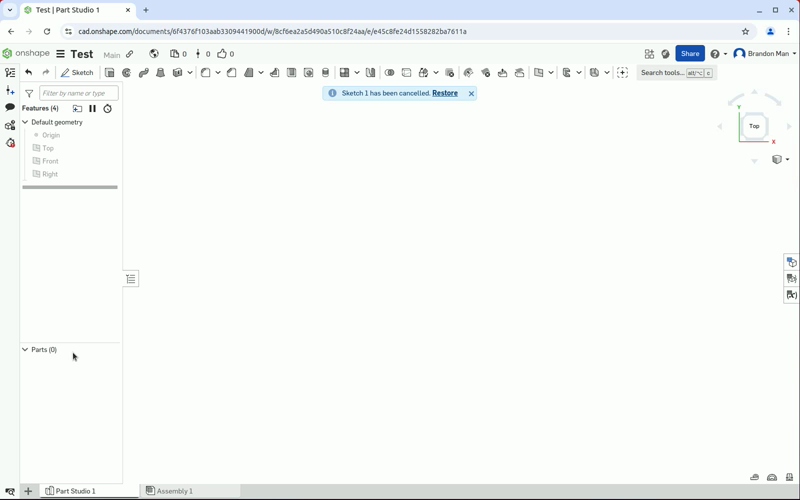
key_down(shift)
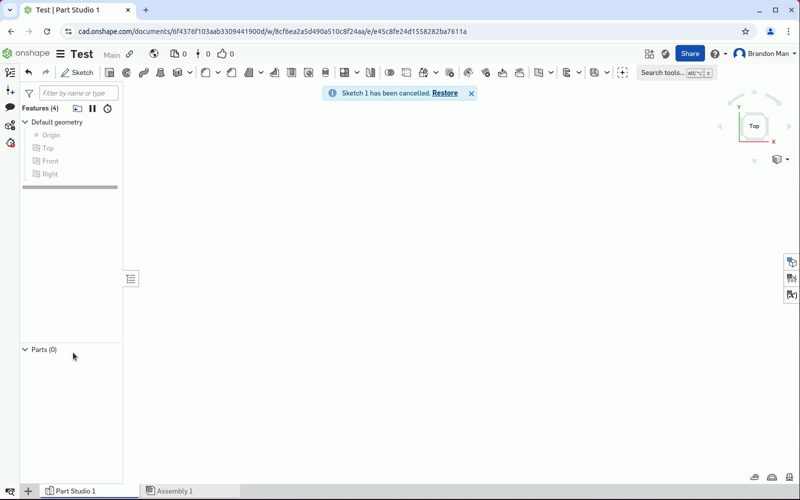
key(up)
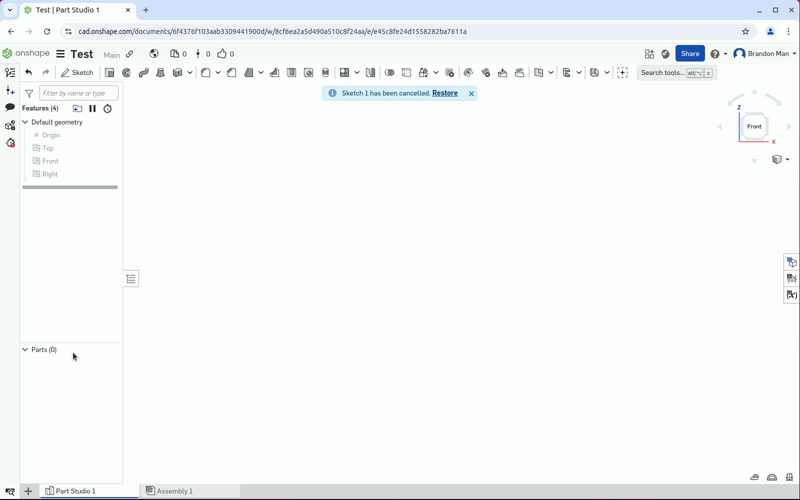
key_up(shift)
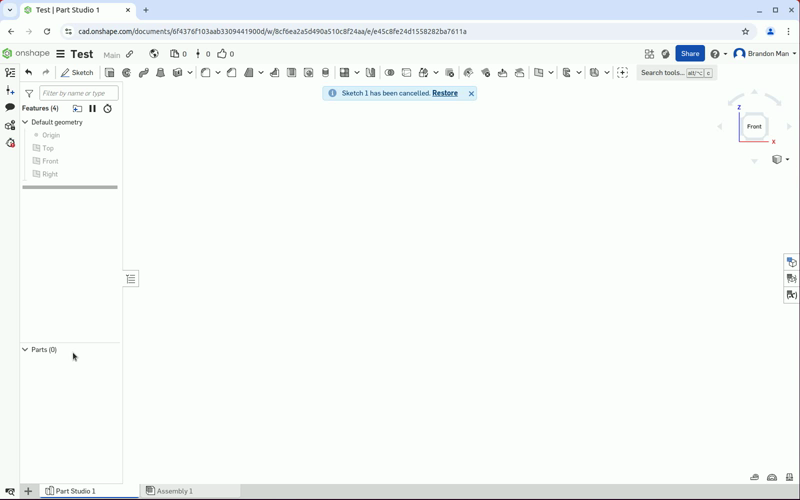
key(space)
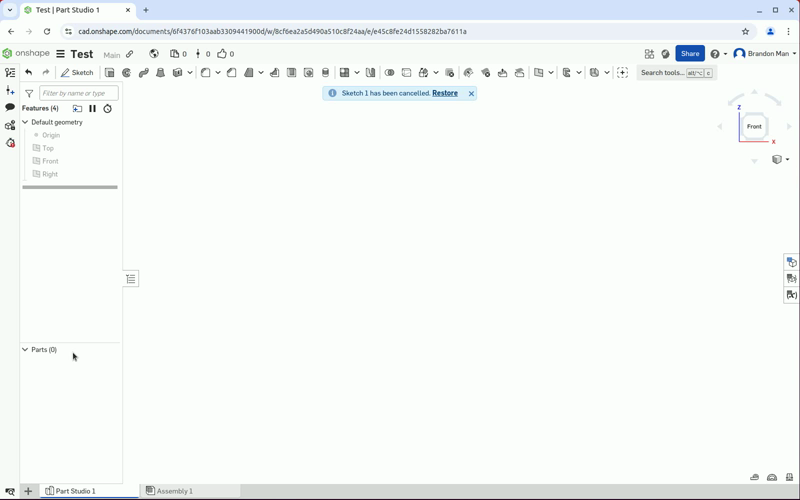
key_down(shift)
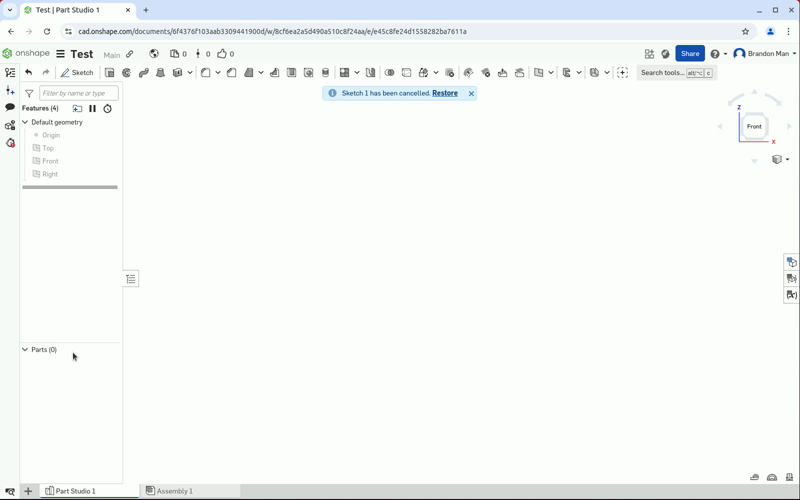
key(left)
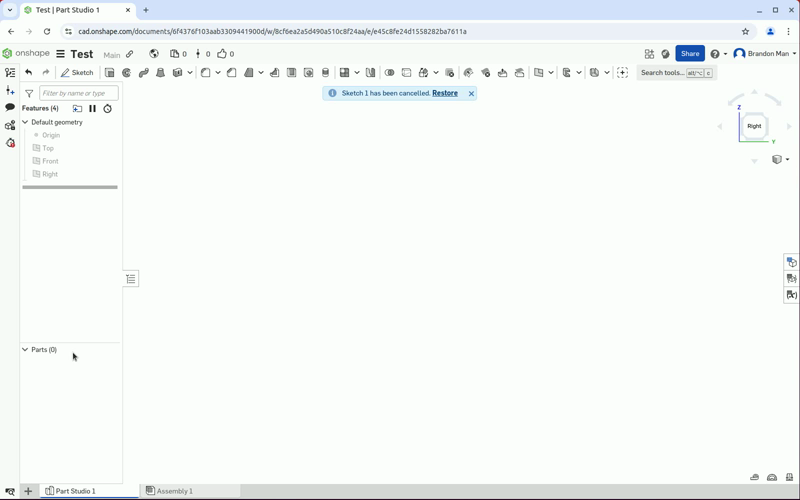
key_up(shift)
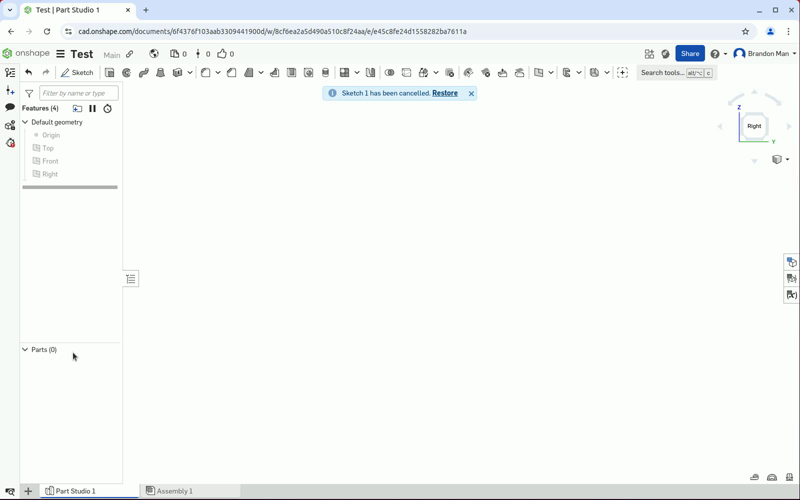
mouse_move(73, 352)
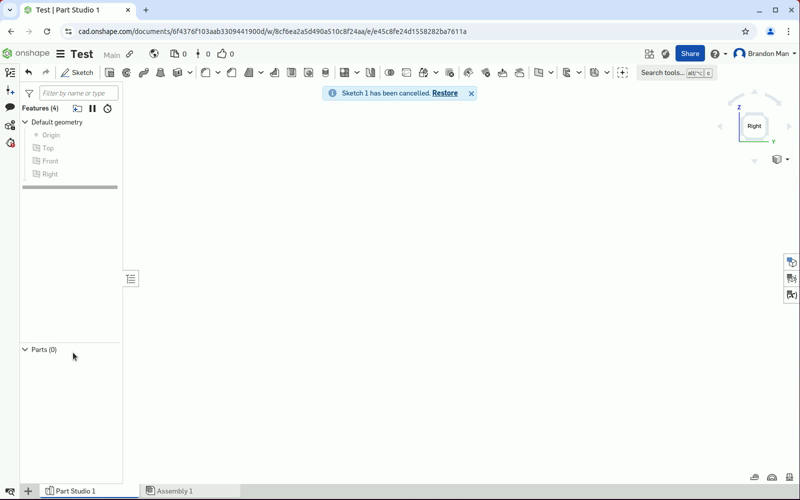
key(shift+y)
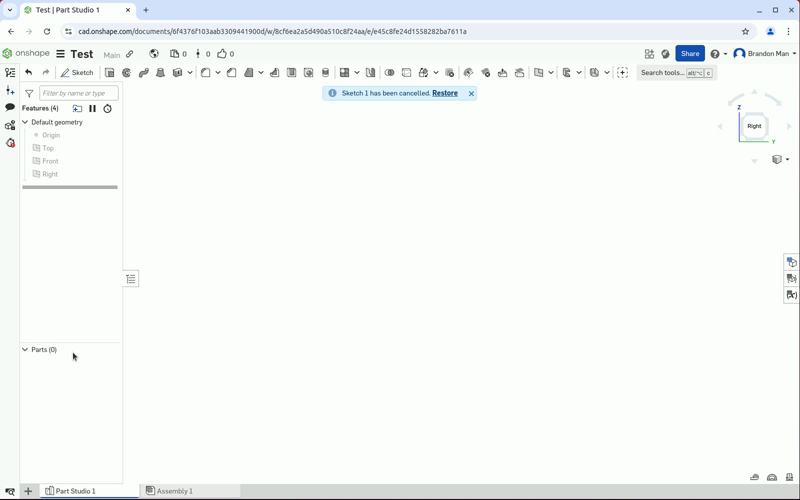
key(shift+s)
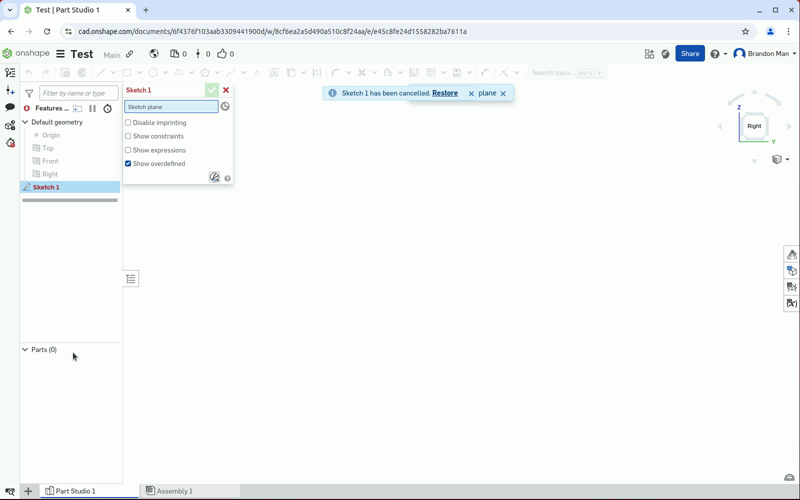
mouse_move(73, 176)
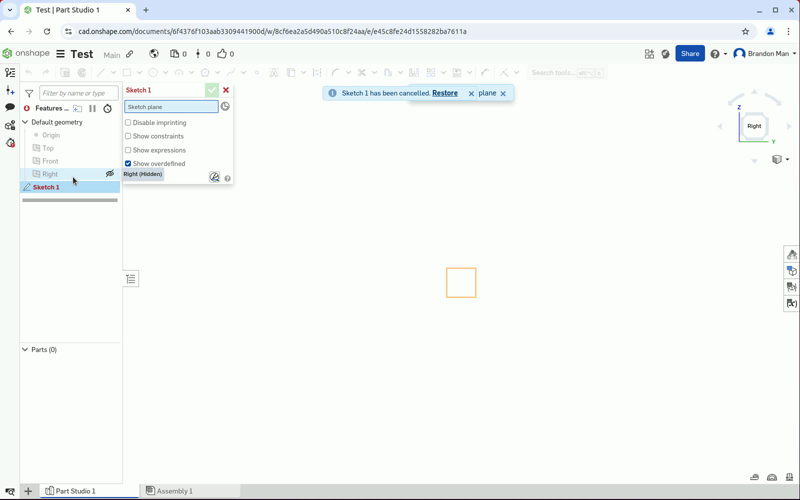
click(73, 176)
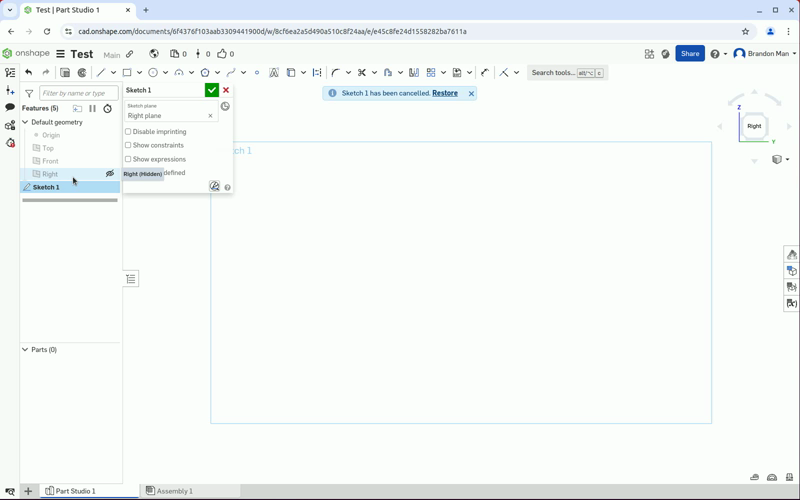
mouse_move(73, 352)
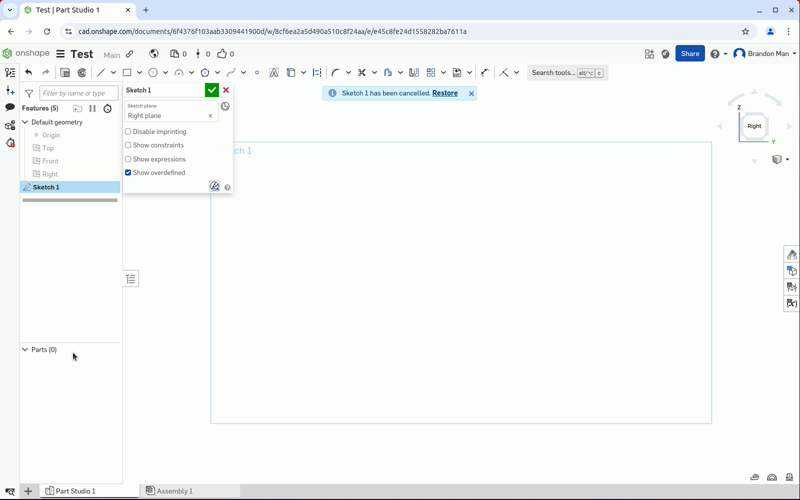
key(y)
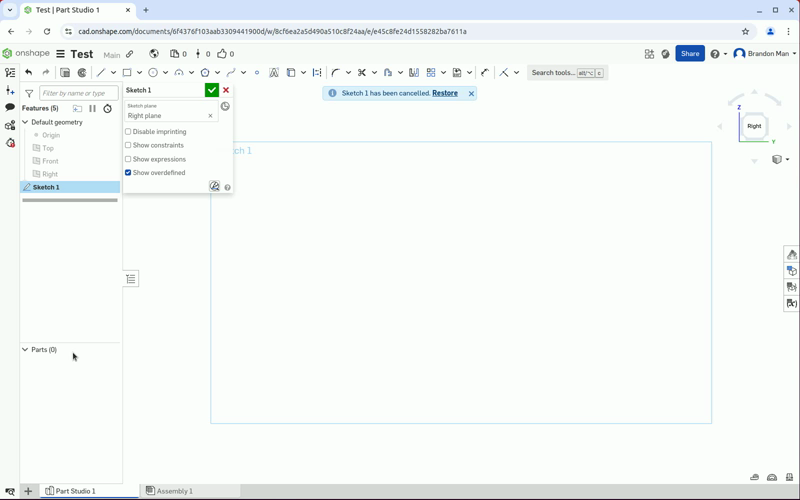
key(l)
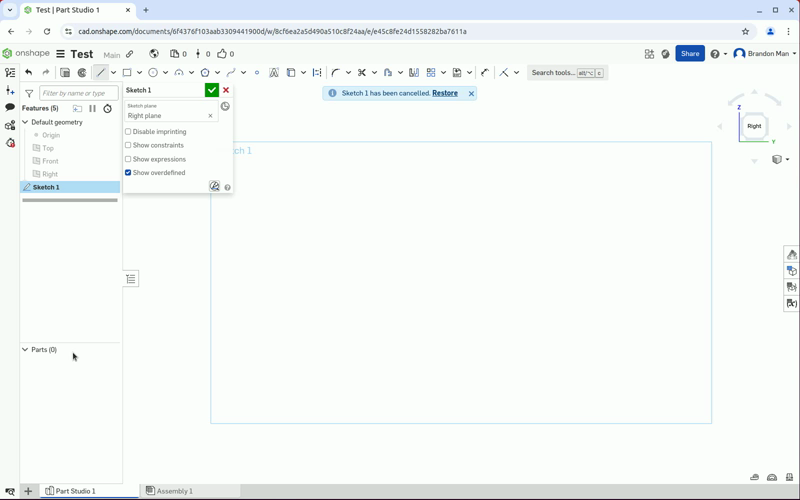
key_down(shift)
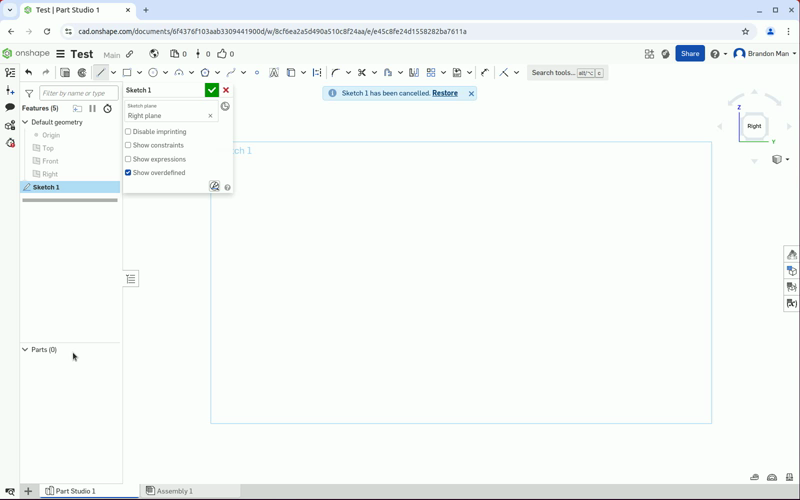
mouse_move(460, 282)
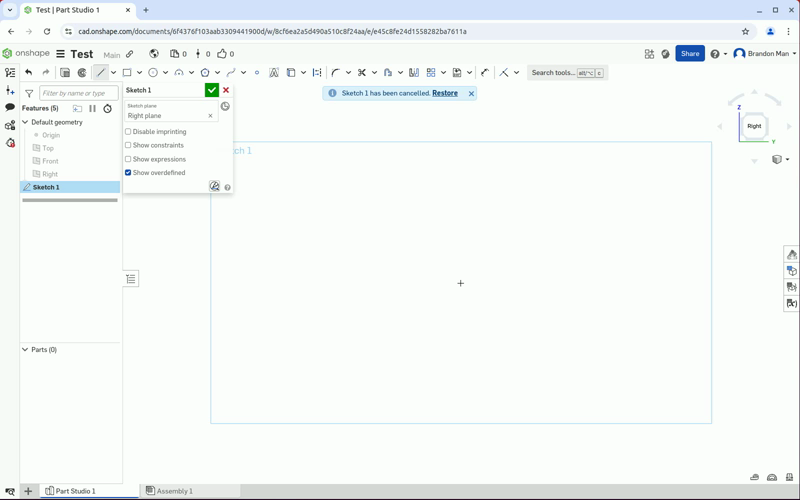
click(460, 282)
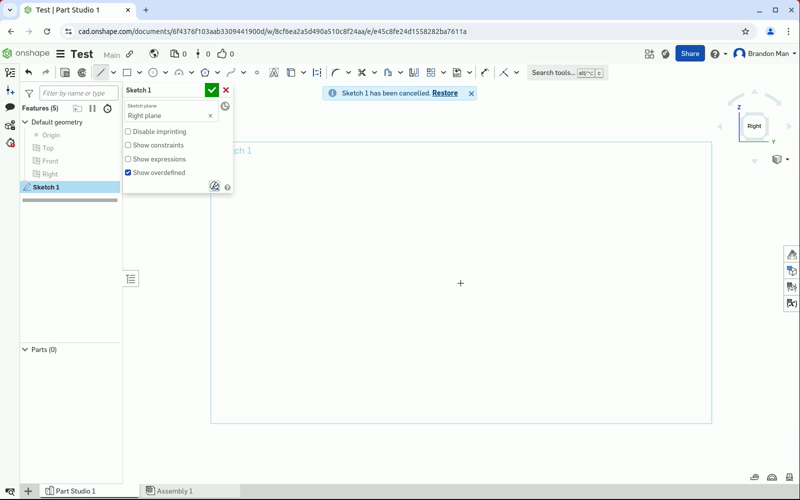
key_up(shift)
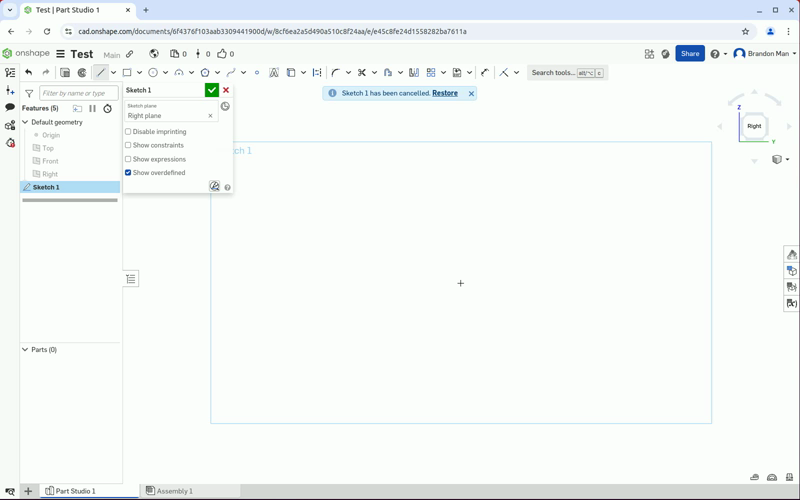
key_down(shift)
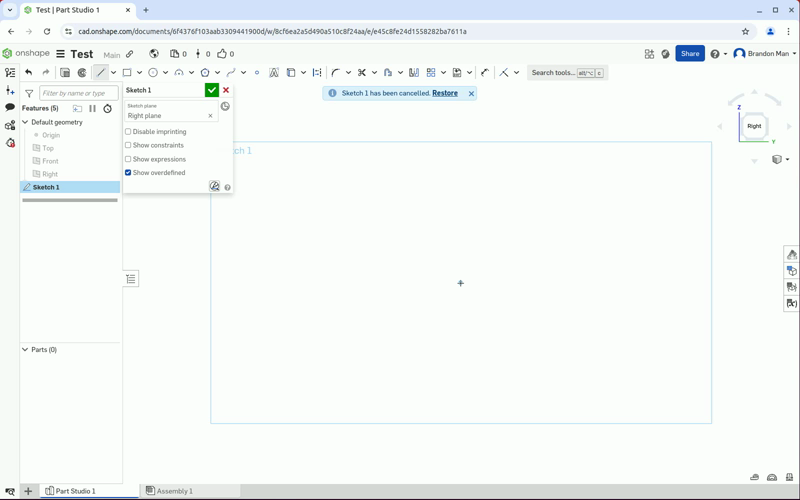
mouse_move(535, 282)
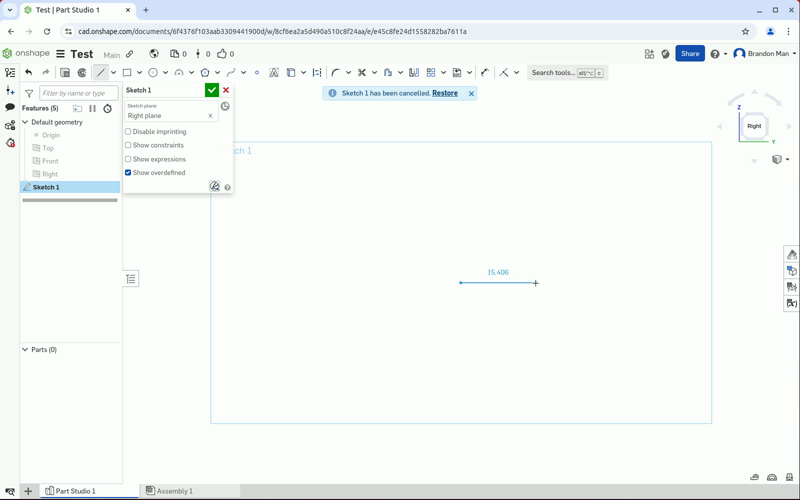
click(535, 282)
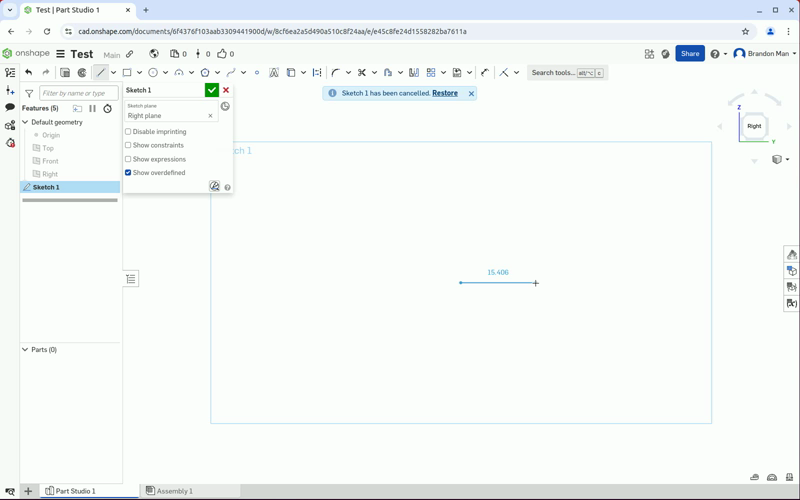
key_up(shift)
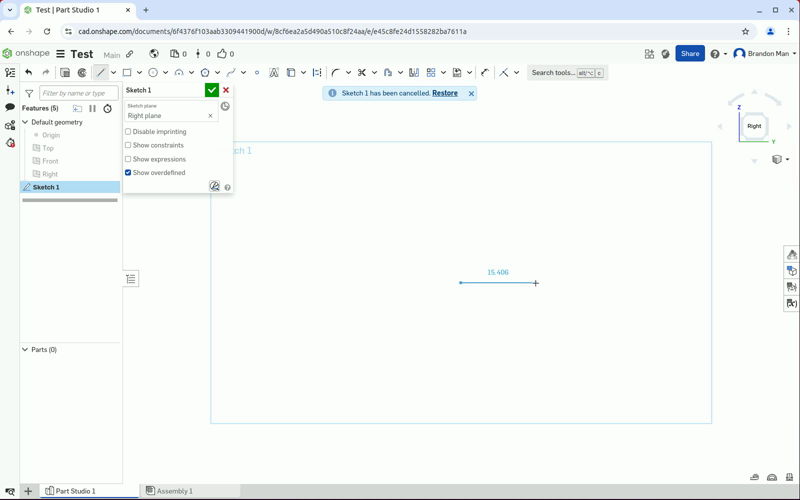
key_down(shift)
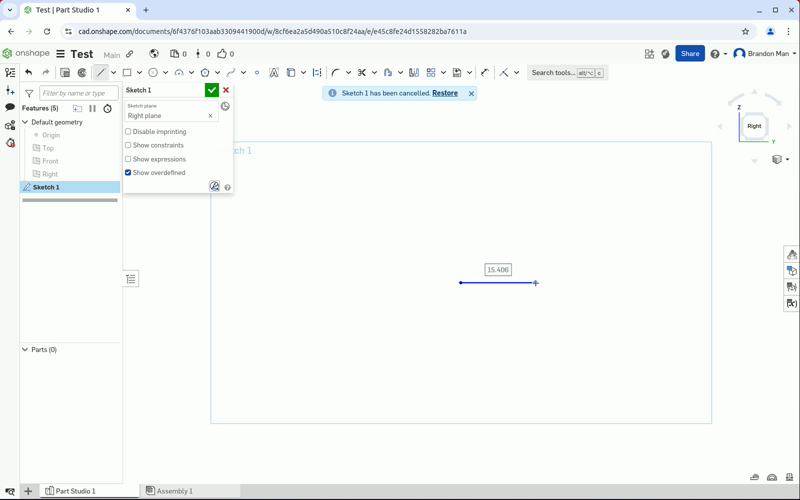
mouse_move(535, 189)
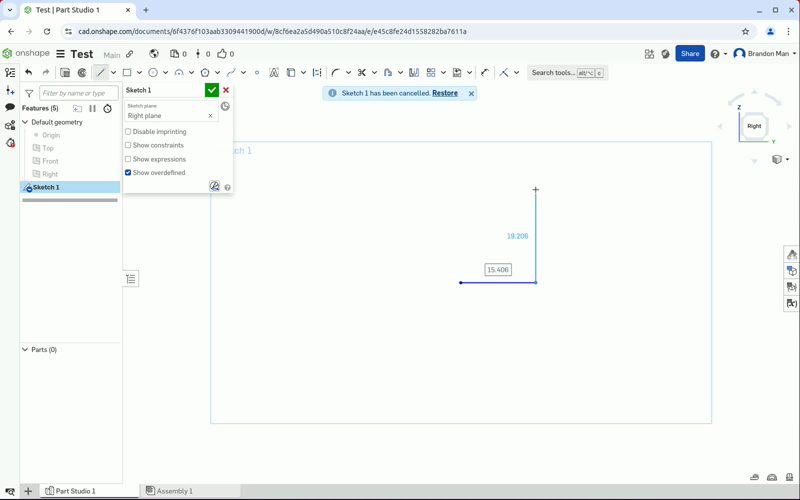
click(535, 189)
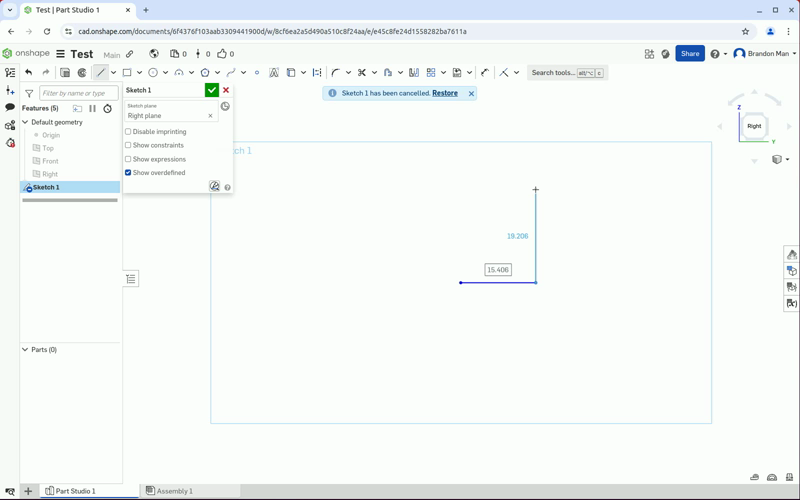
key_up(shift)
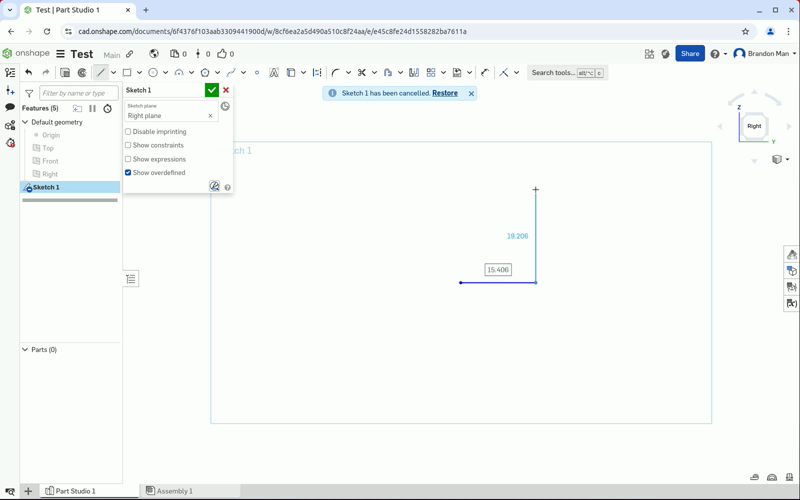
key_down(shift)
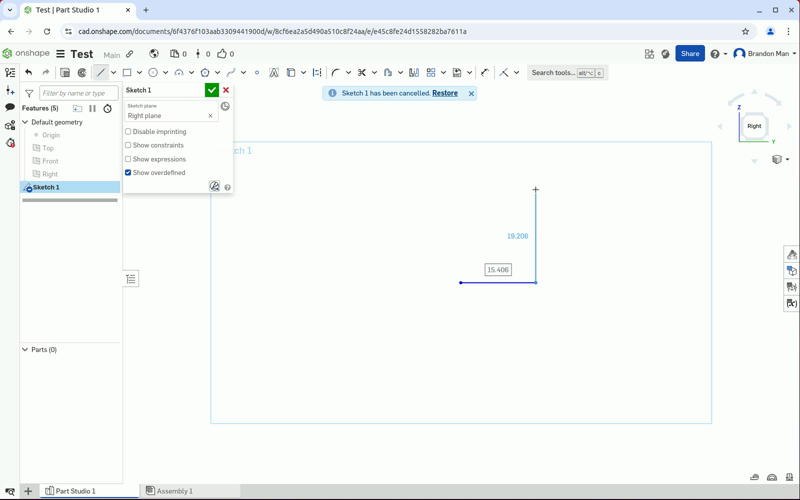
mouse_move(565, 189)
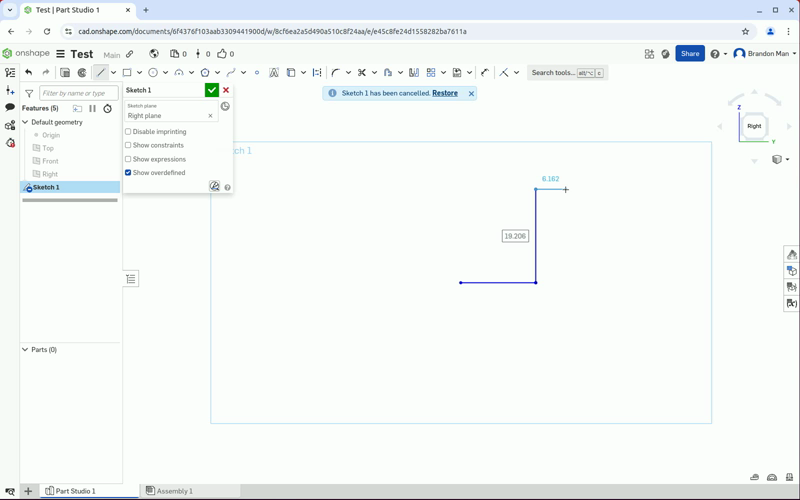
mouse_move(517, 189)
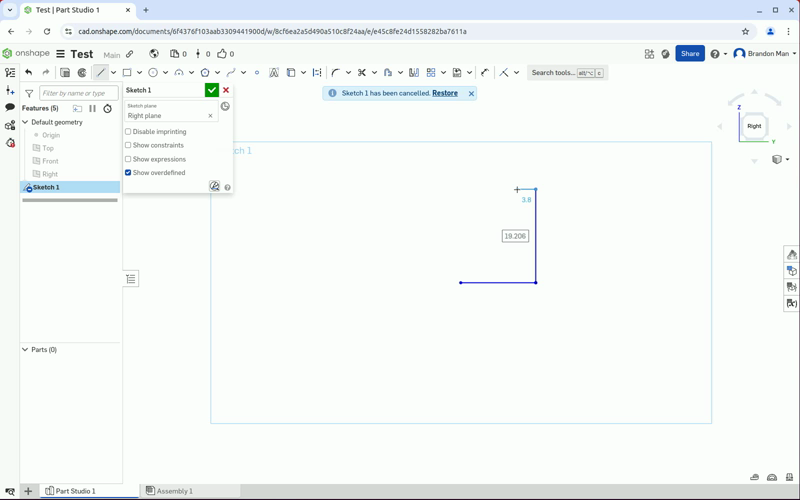
click(517, 189)
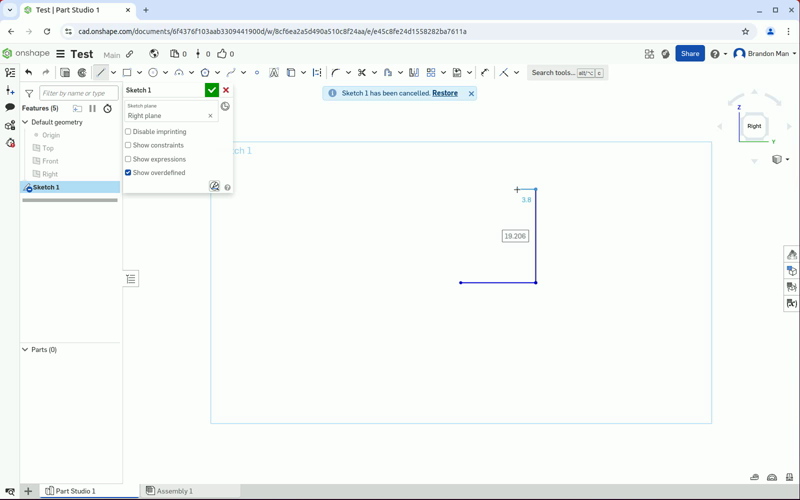
key_up(shift)
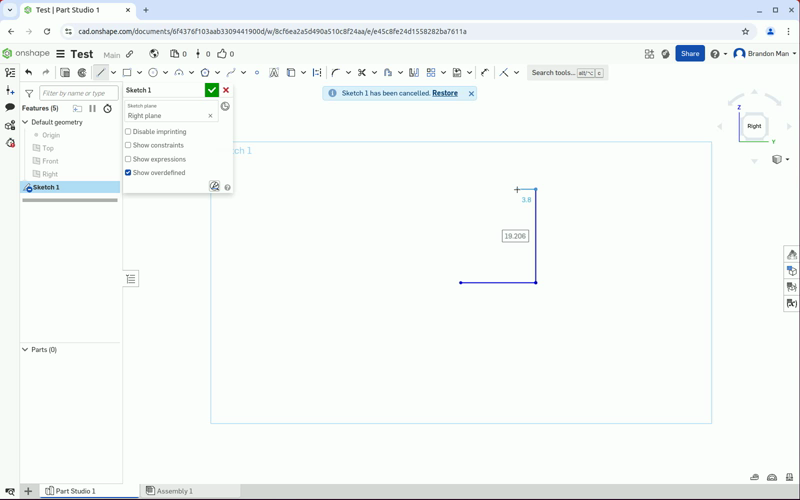
key_down(shift)
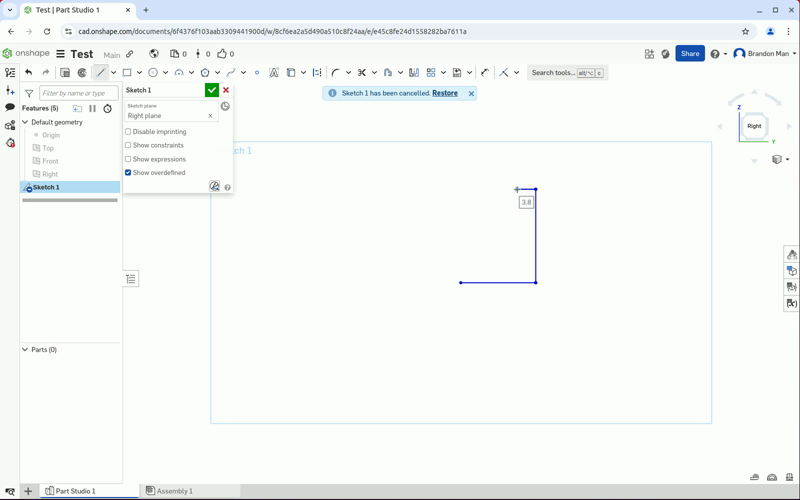
mouse_move(547, 189)
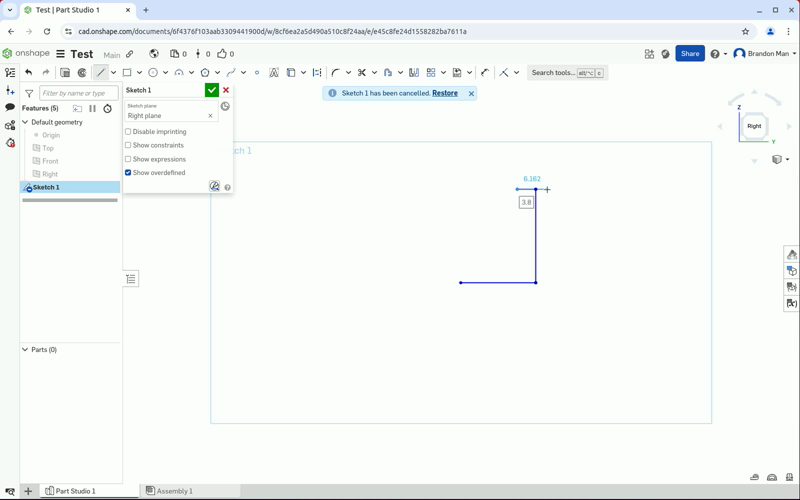
mouse_move(517, 207)
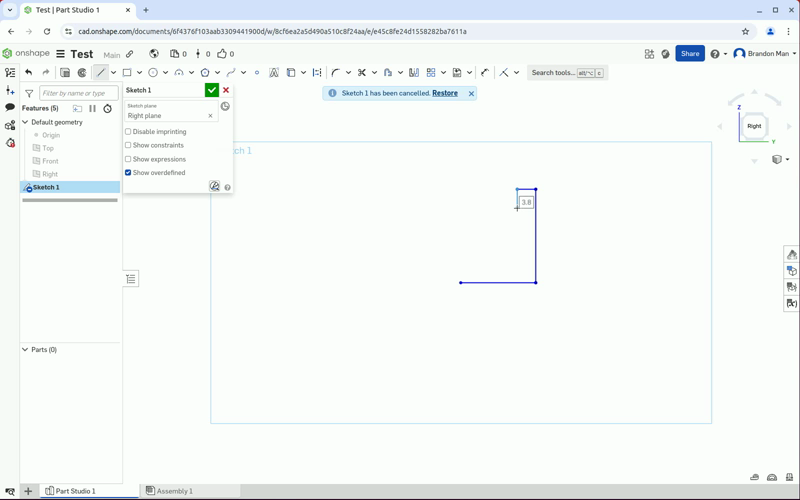
click(517, 207)
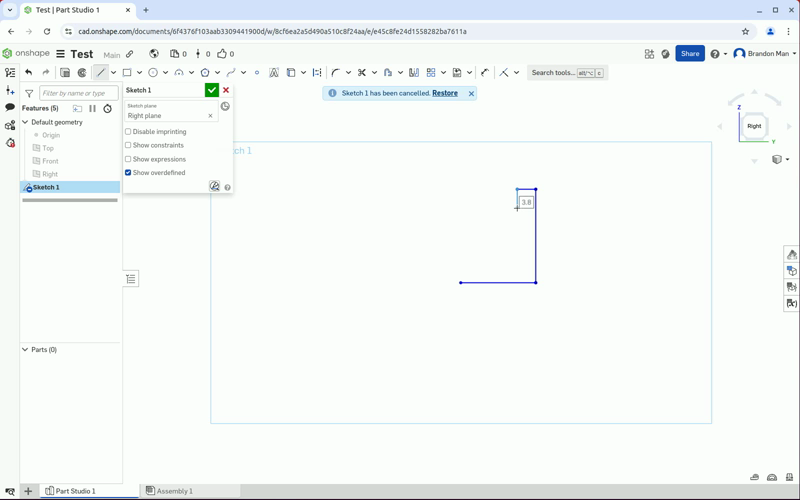
key_up(shift)
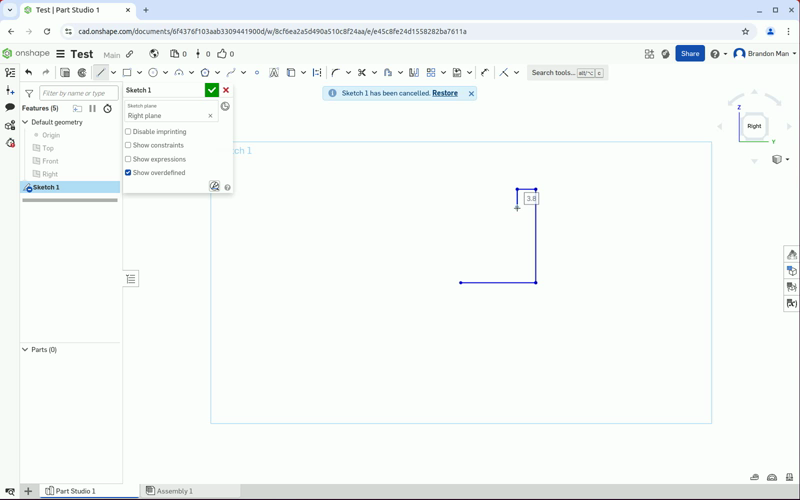
key_down(shift)
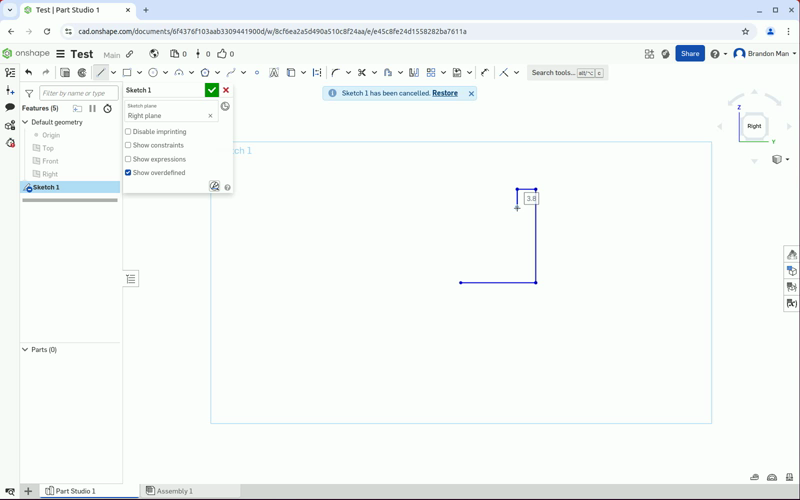
mouse_move(547, 207)
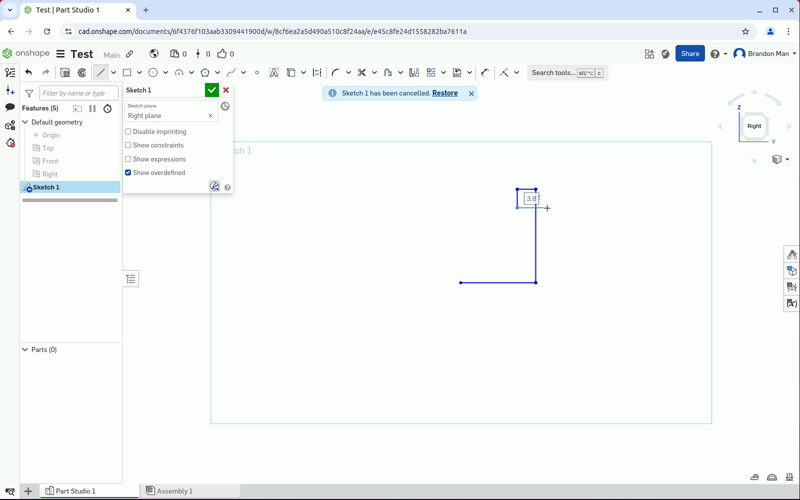
mouse_move(479, 207)
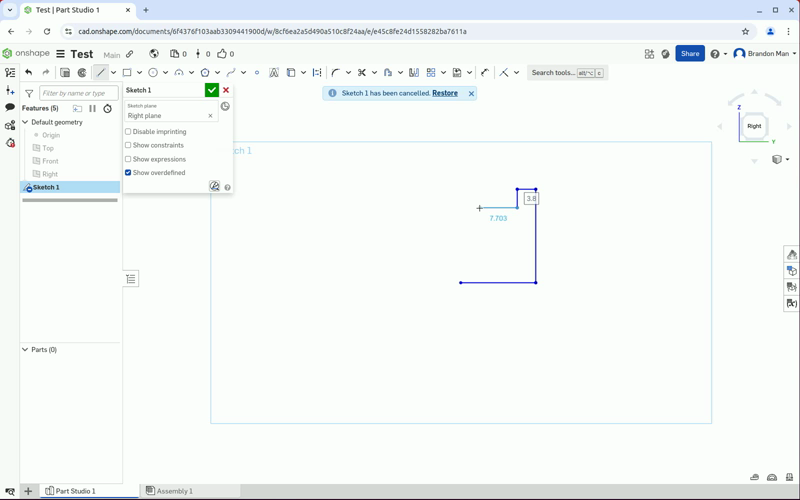
click(479, 207)
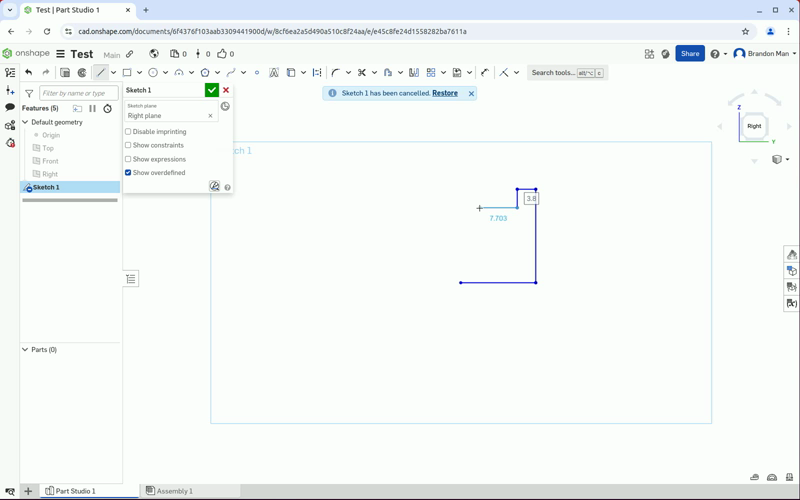
key_up(shift)
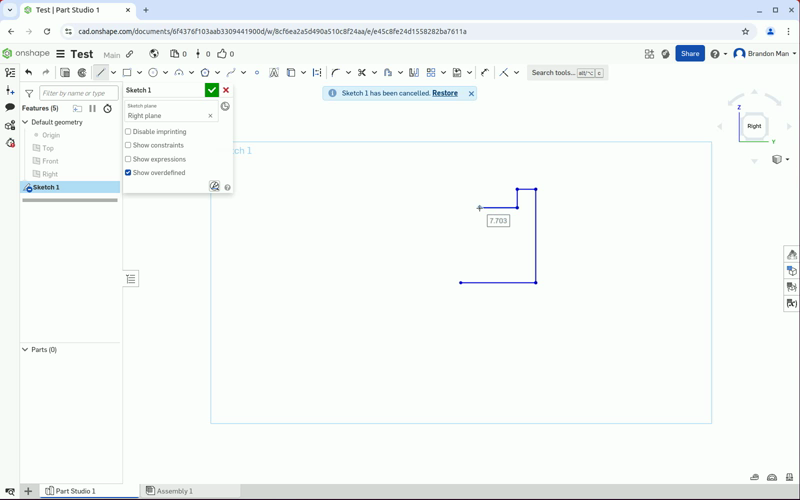
key_down(shift)
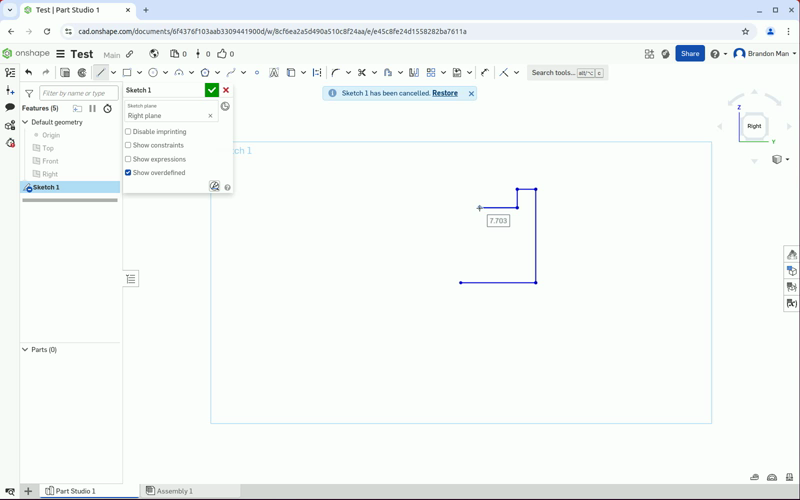
mouse_move(509, 207)
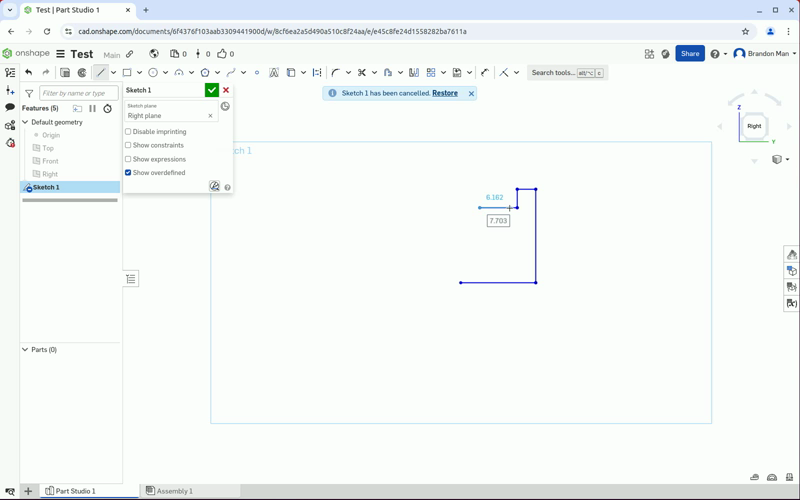
mouse_move(479, 189)
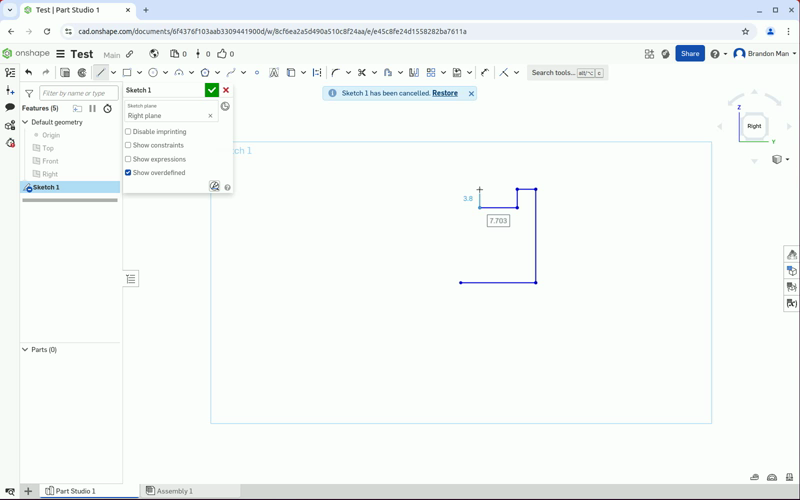
click(479, 189)
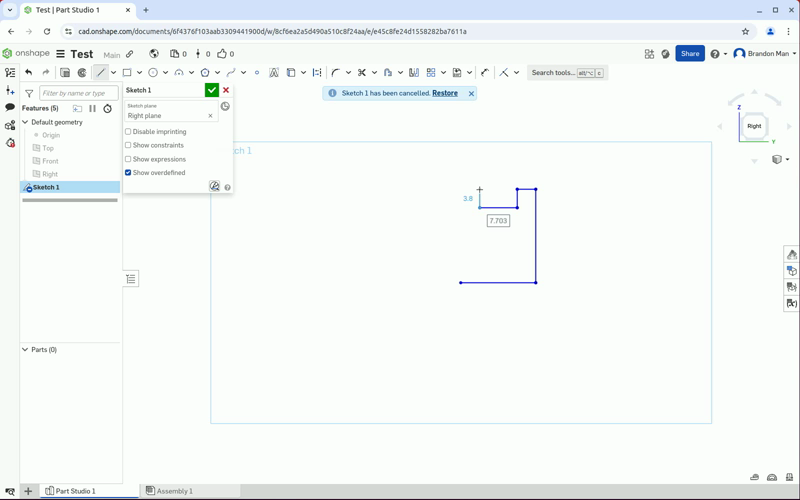
key_up(shift)
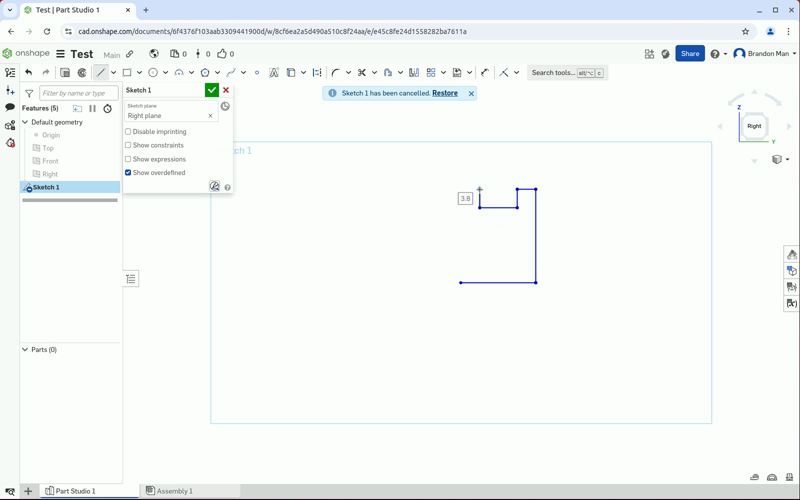
key_down(shift)
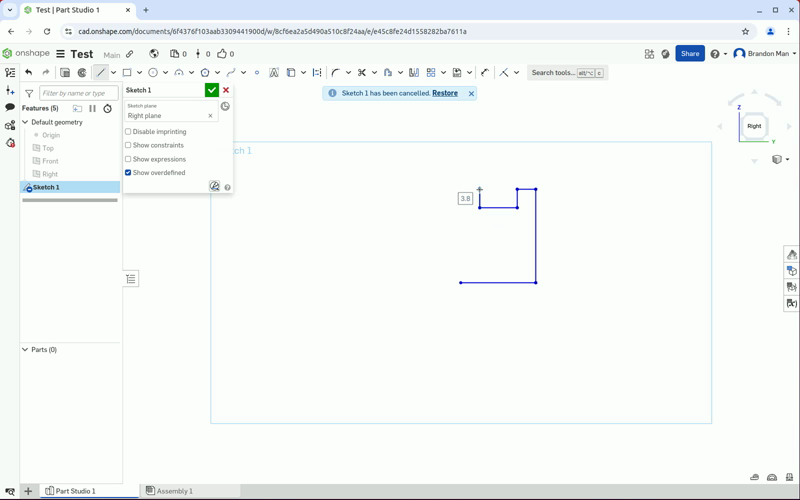
mouse_move(509, 189)
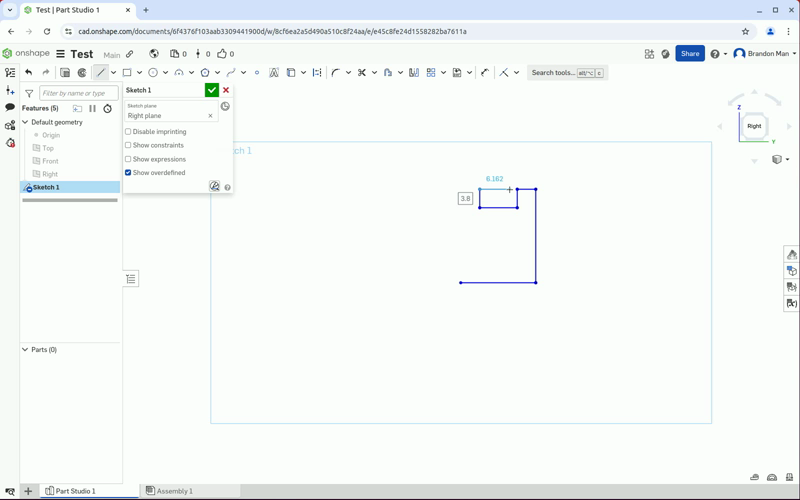
mouse_move(460, 189)
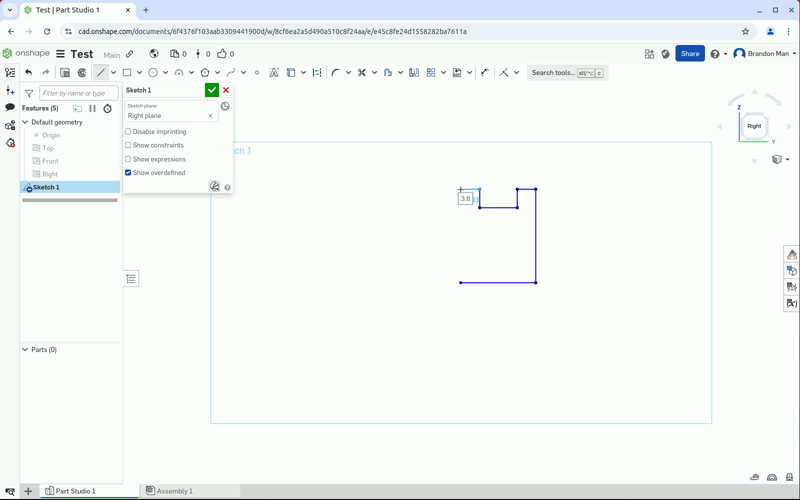
click(460, 189)
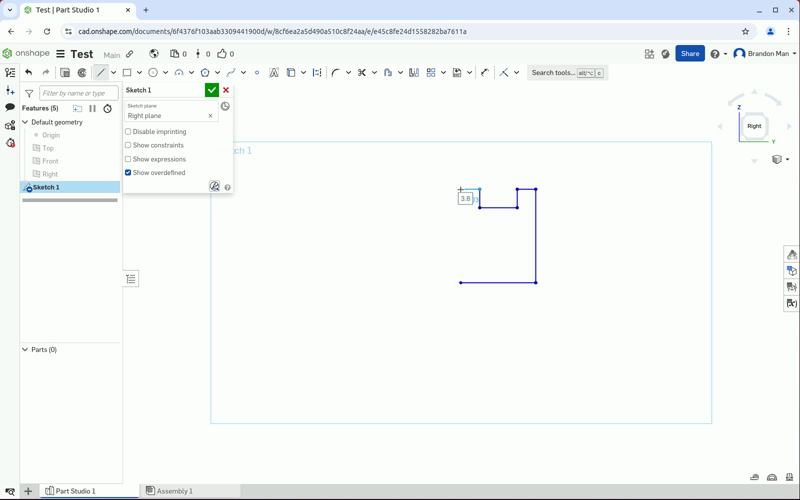
key_up(shift)
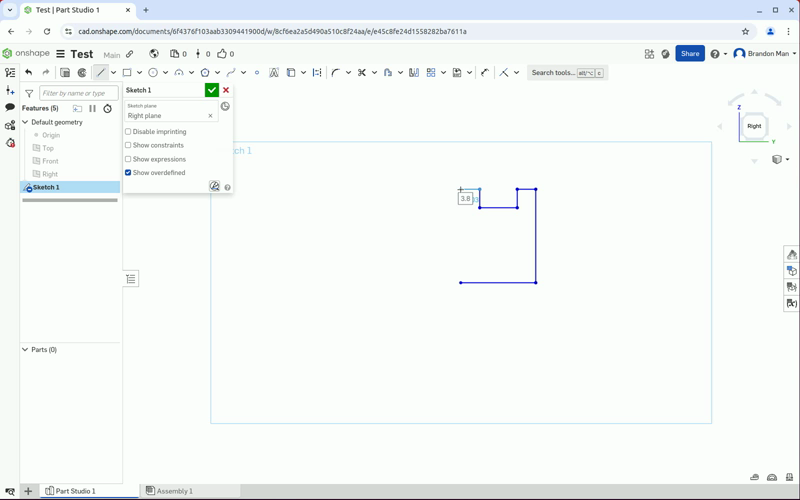
key_down(shift)
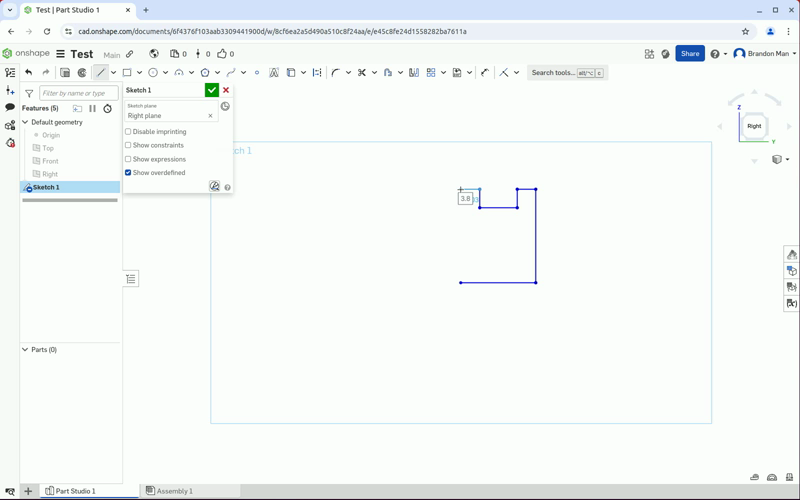
mouse_move(460, 282)
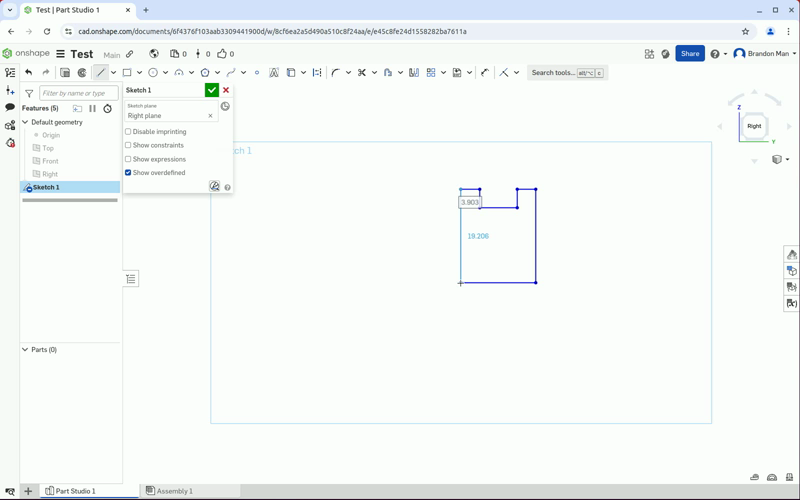
key_up(shift)
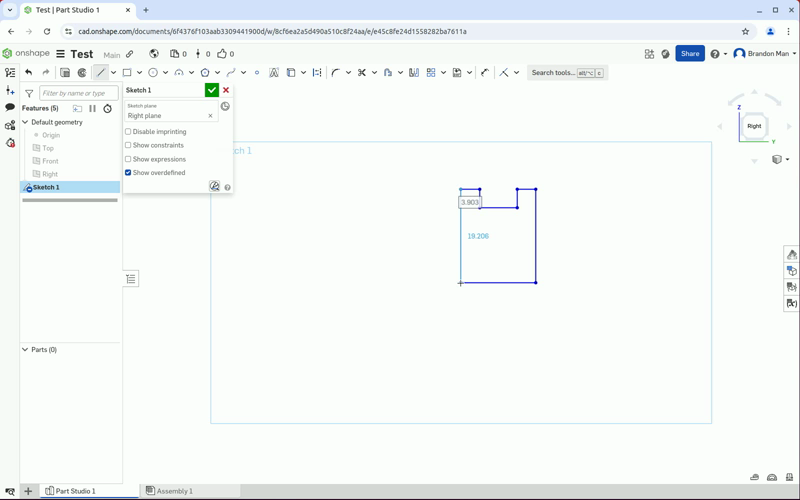
click(460, 282)
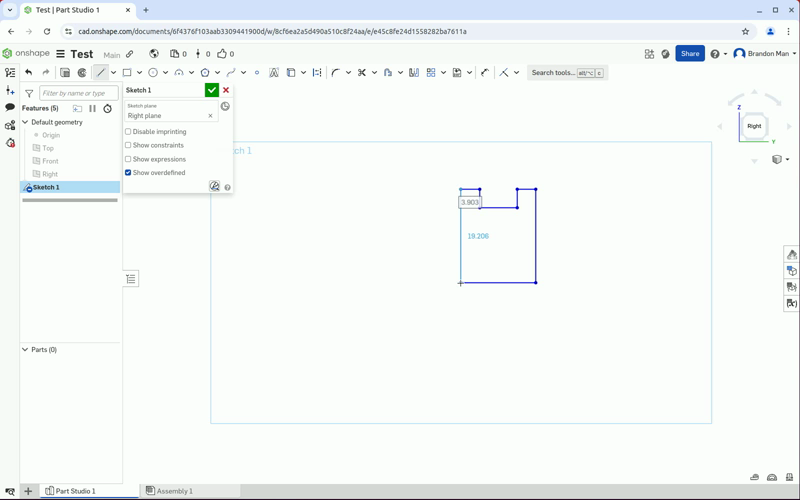
key(esc)
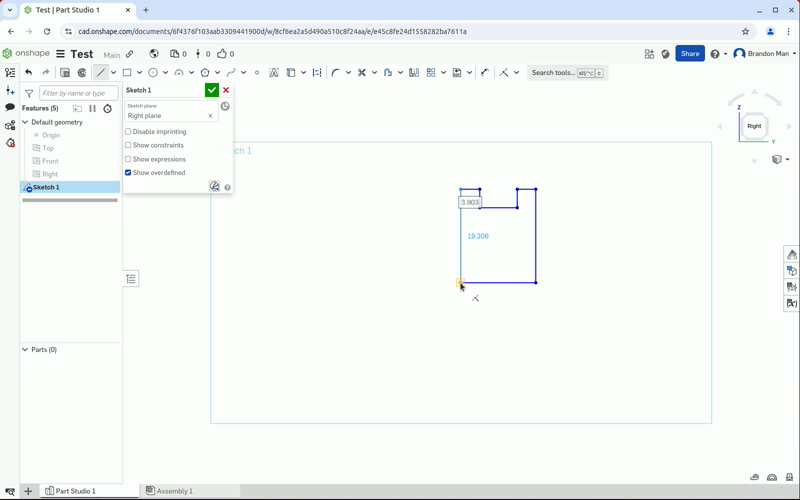
mouse_move(494, 230)
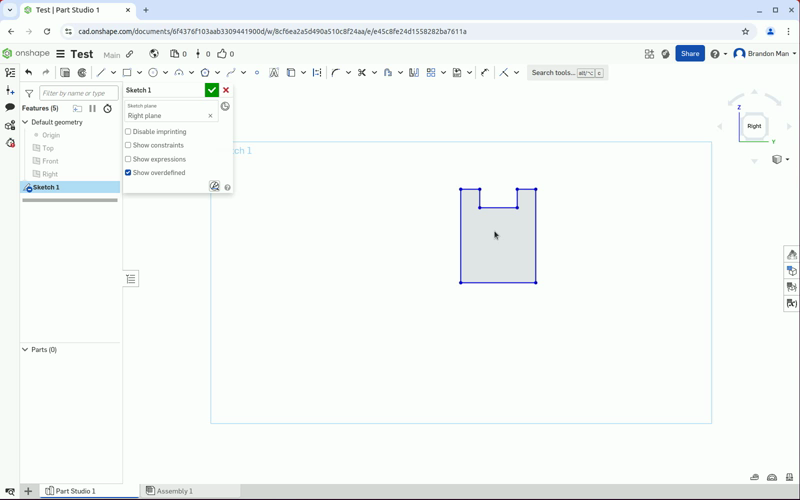
click(494, 230)
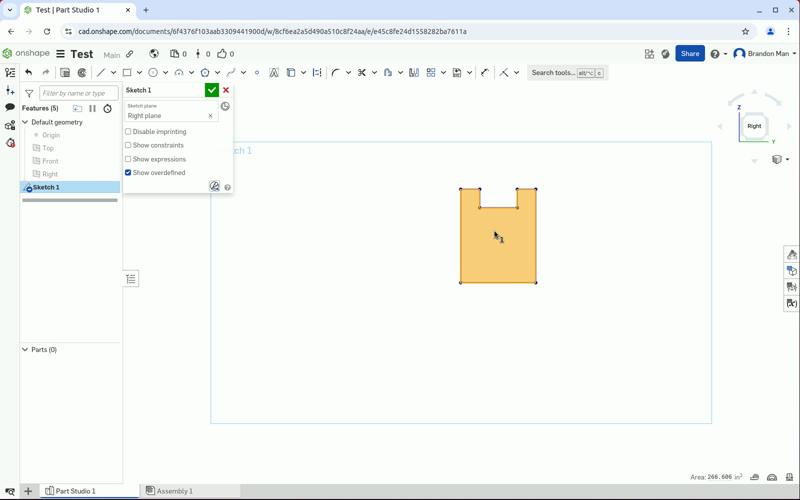
mouse_move(73, 352)
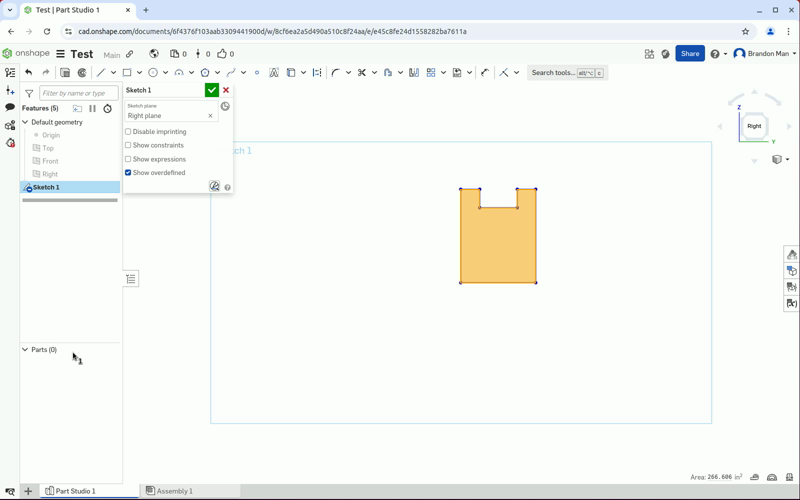
key(shift+y)
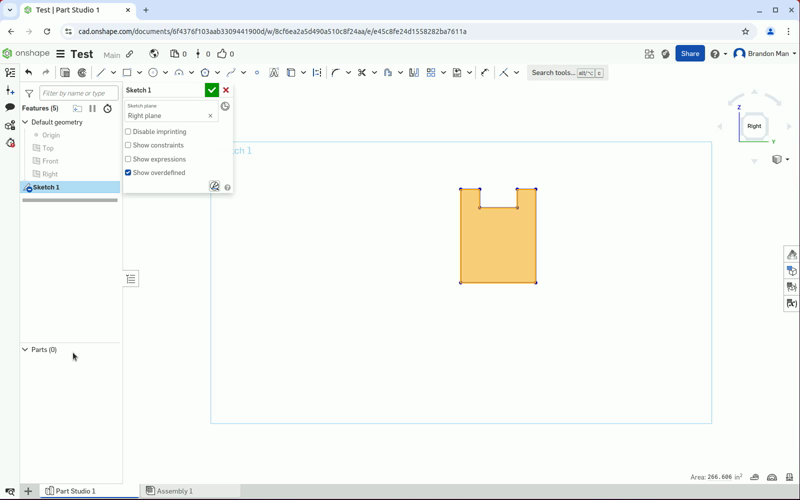
key(shift+e)
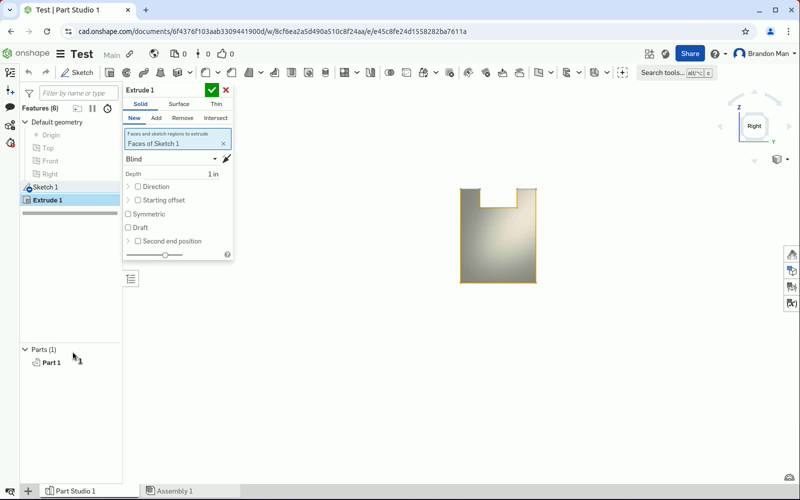
mouse_move(143, 106)
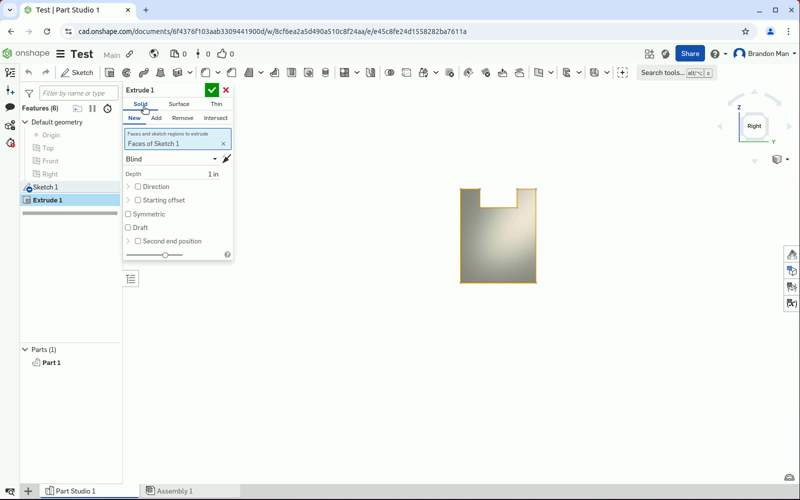
click(143, 106)
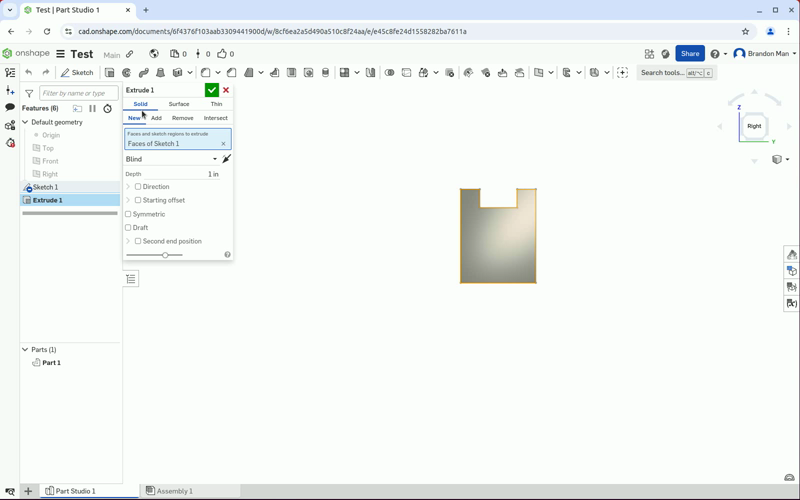
mouse_move(137, 120)
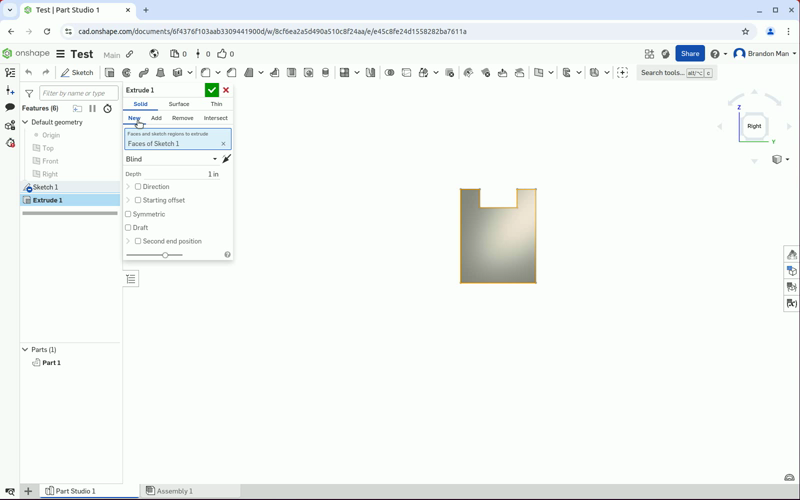
click(137, 120)
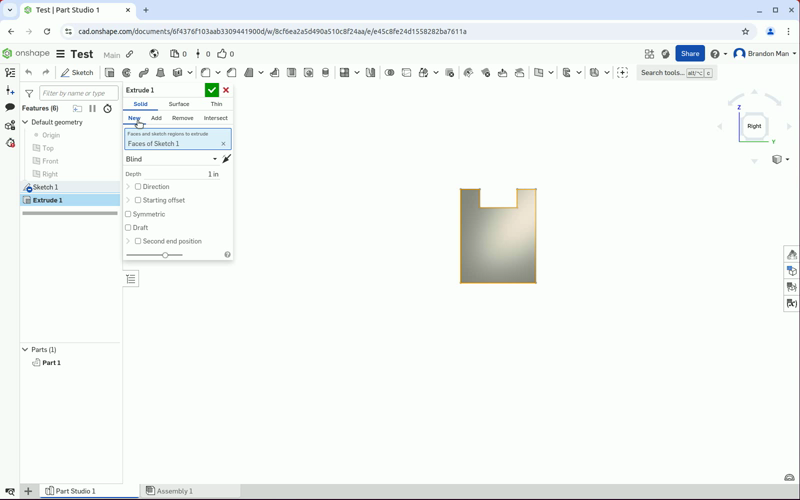
key(tab, 4)
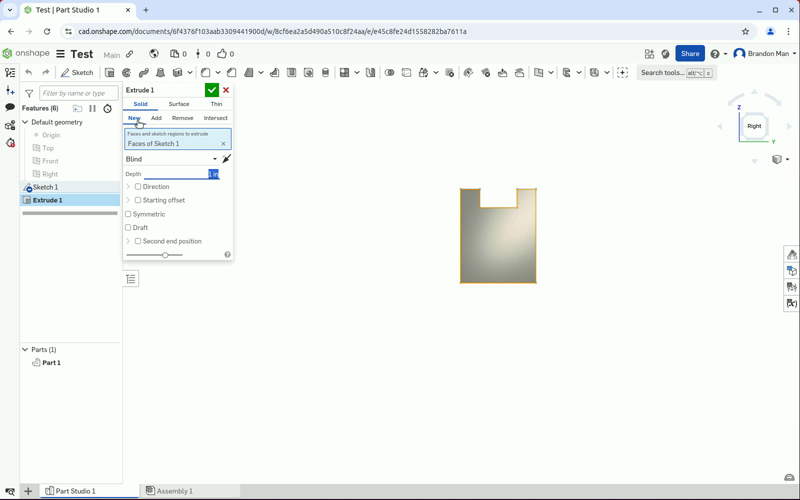
text(23.108)
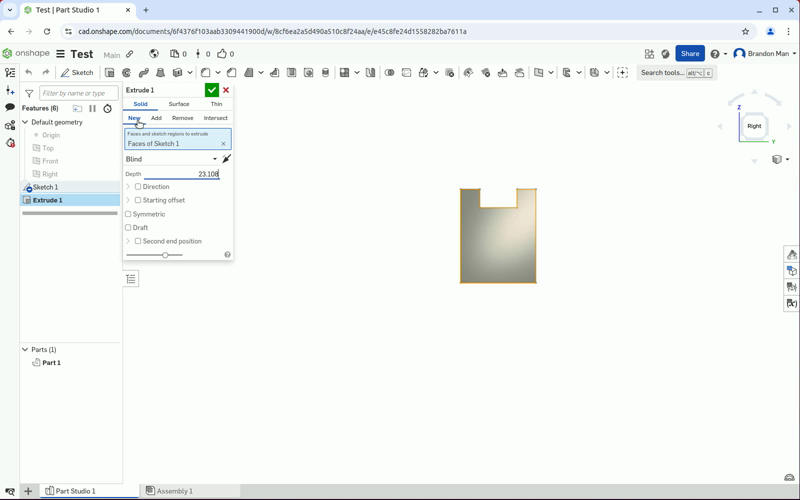
key(enter)
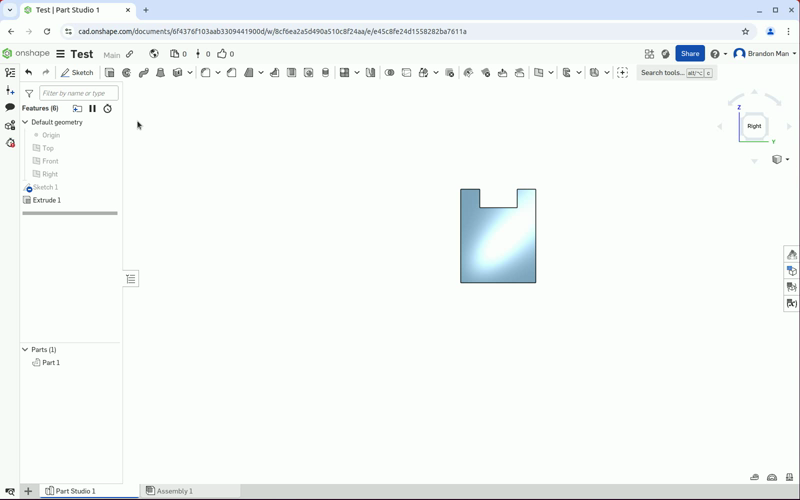
key(shift+h)
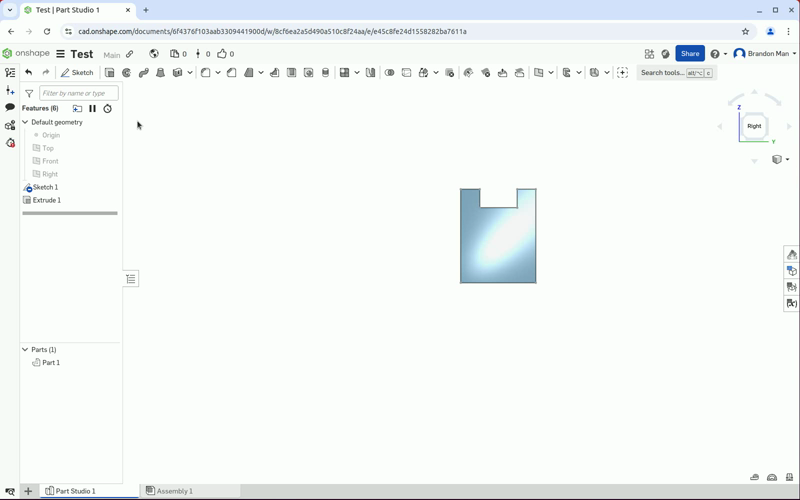
key(shift+h)
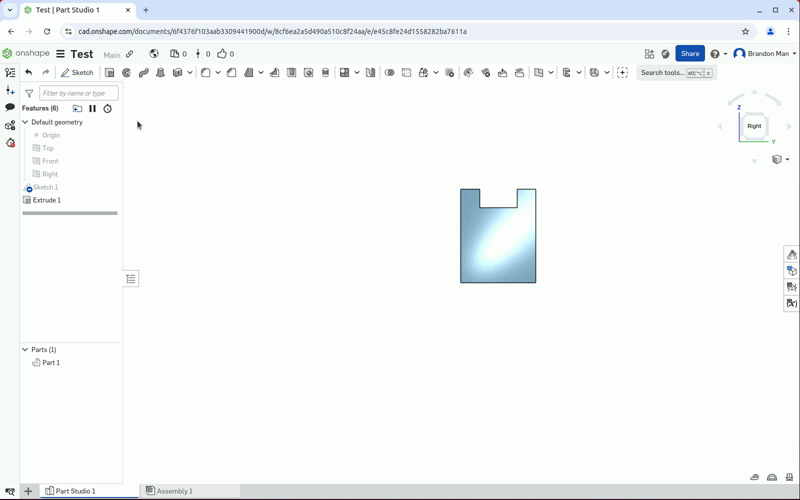
mouse_move(73, 189)
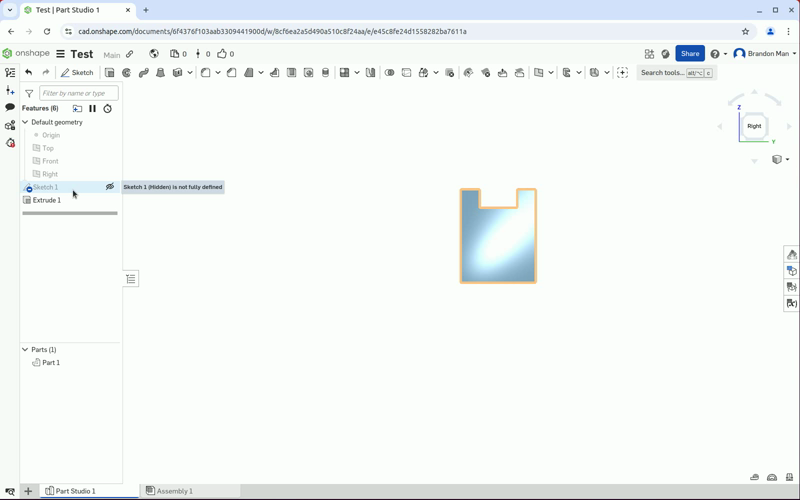
click(73, 189)
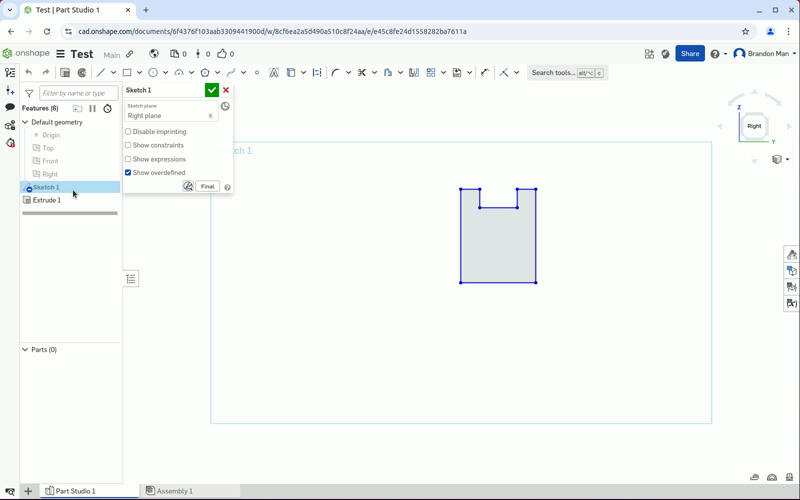
mouse_move(229, 92)
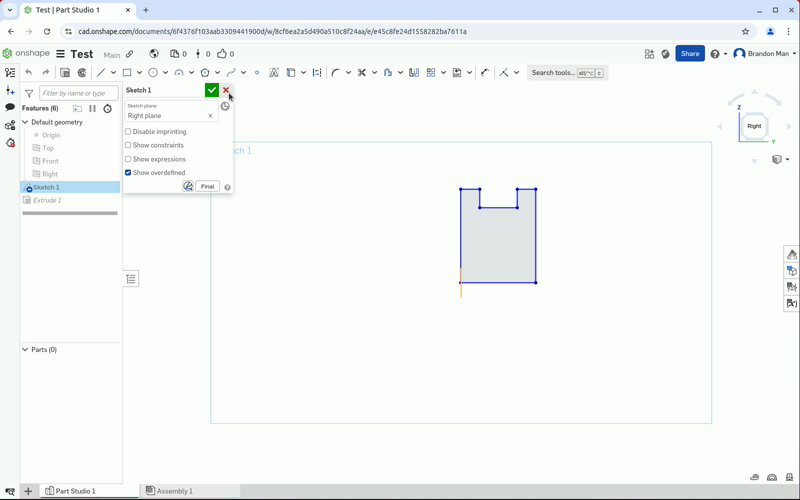
click(229, 92)
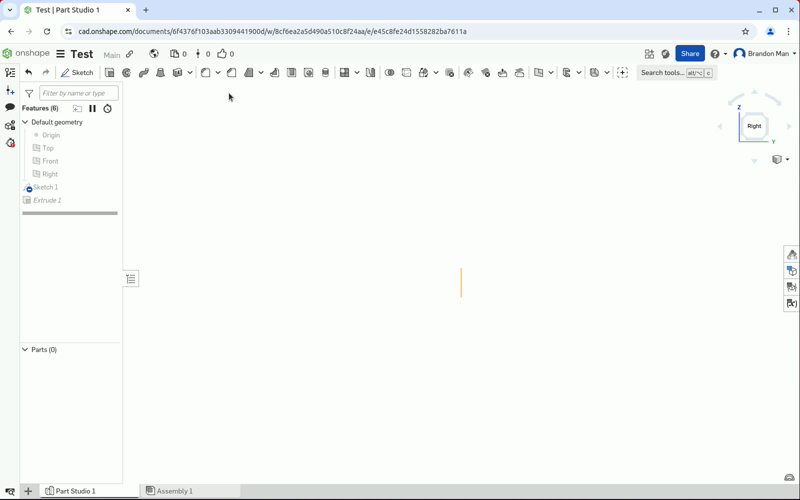
mouse_move(73, 352)
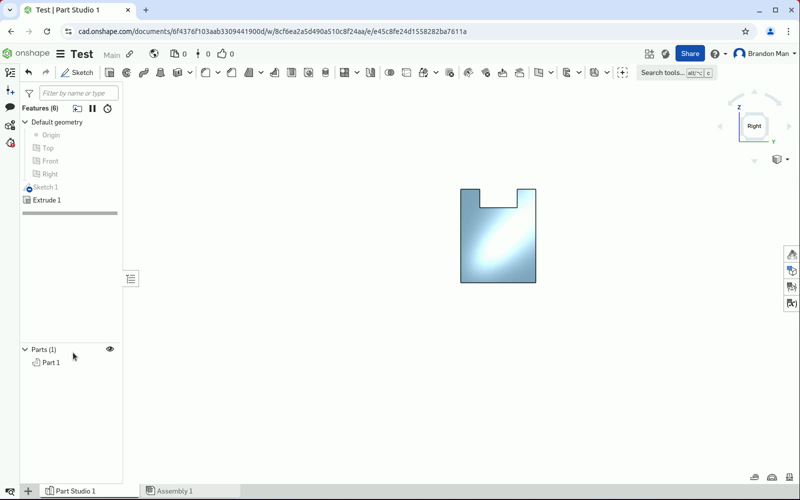
key(y)
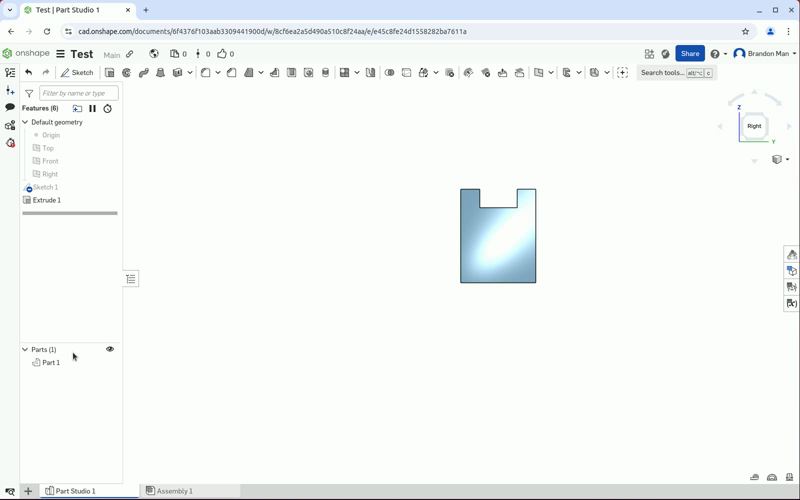
key(shift+p)
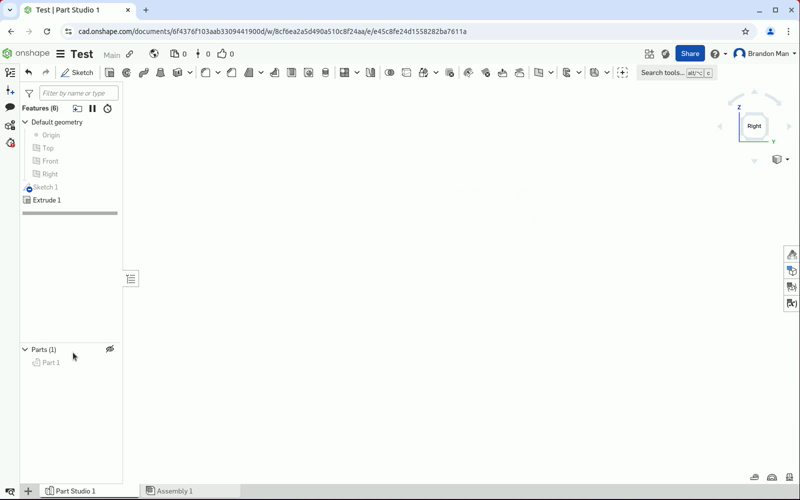
key(space)
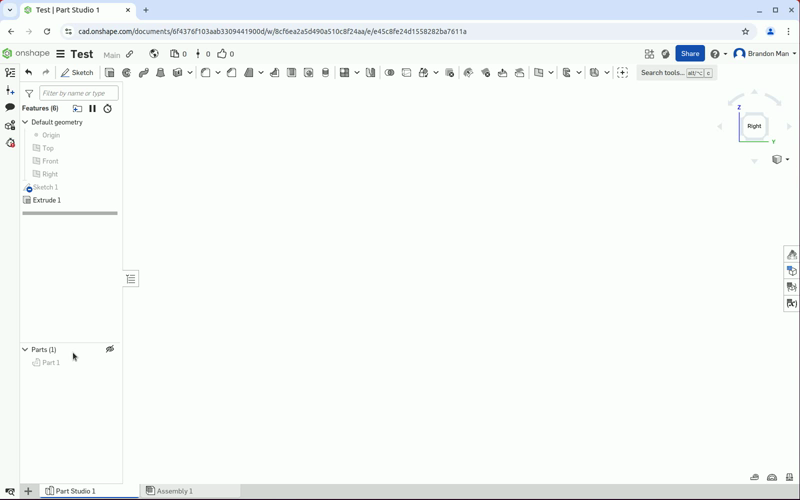
key_down(shift)
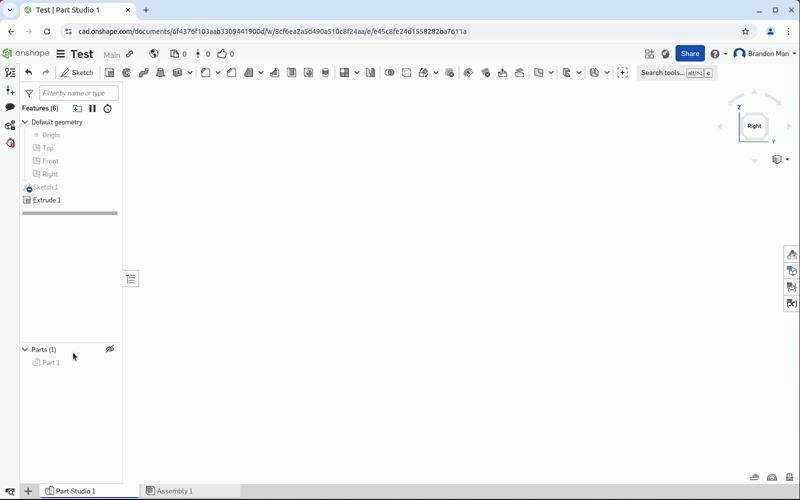
key(right)
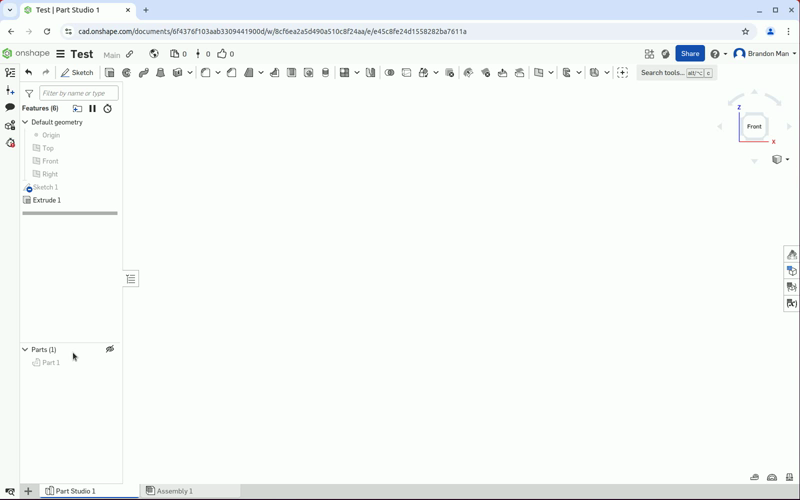
key_up(shift)
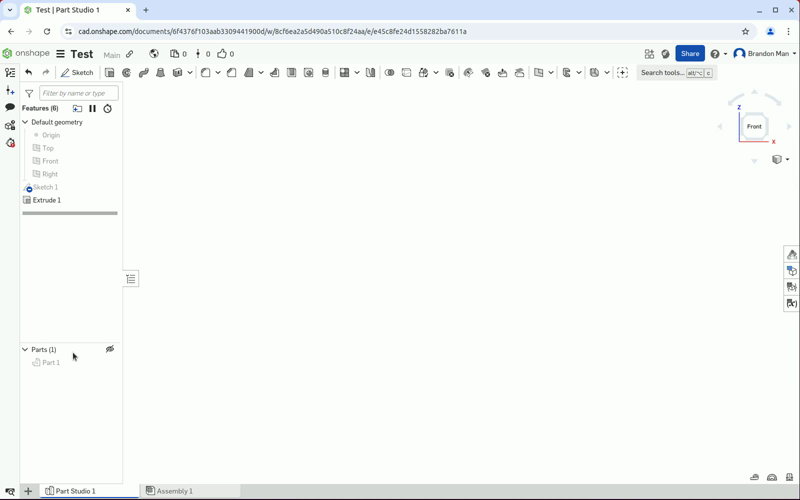
mouse_move(73, 352)
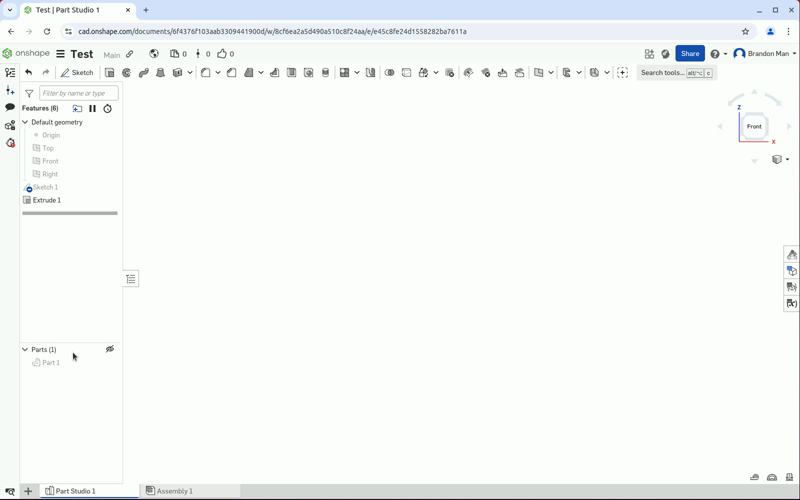
key(shift+y)
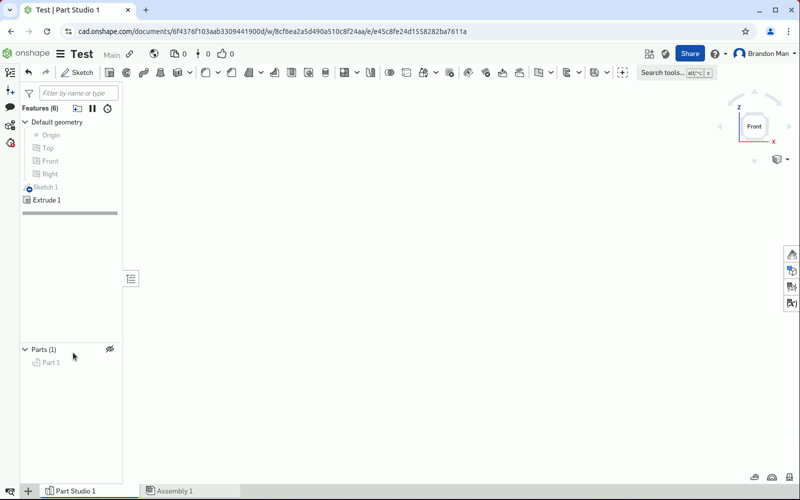
key(shift+s)
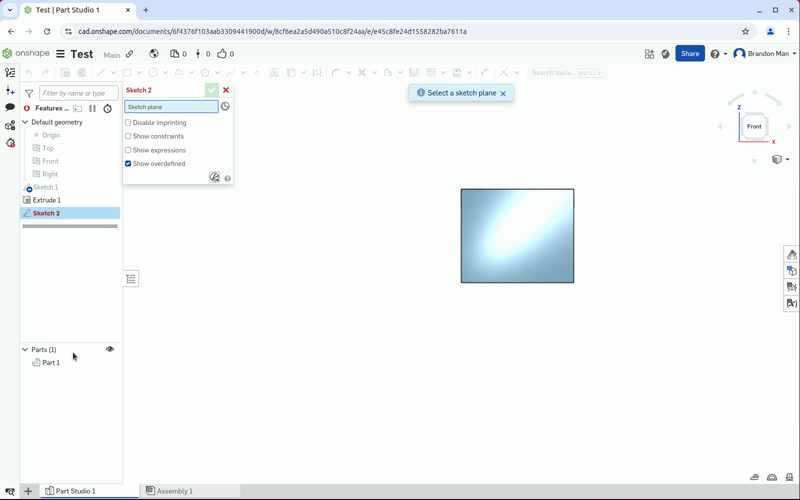
mouse_move(73, 163)
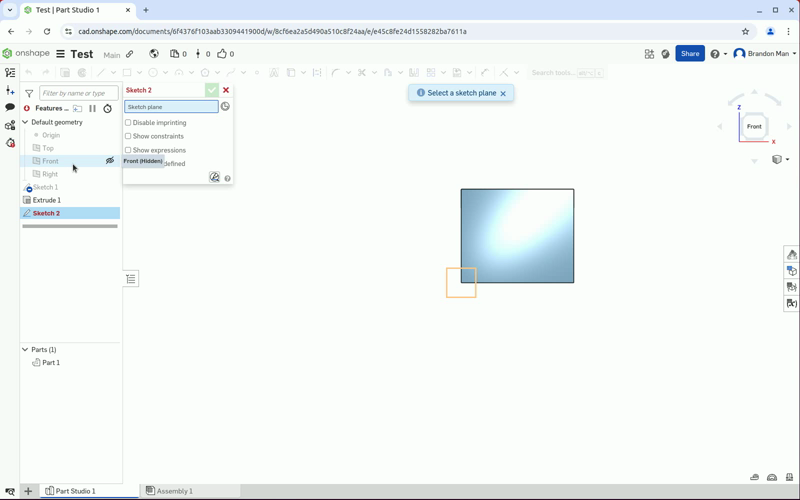
click(73, 163)
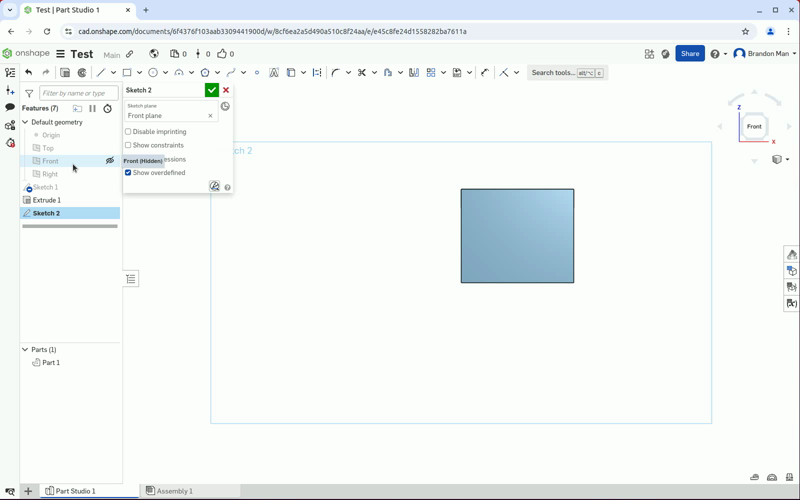
mouse_move(73, 352)
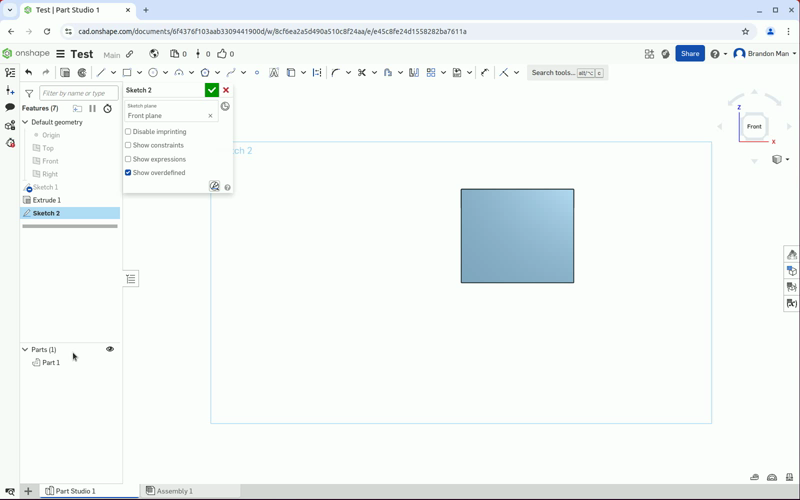
key(y)
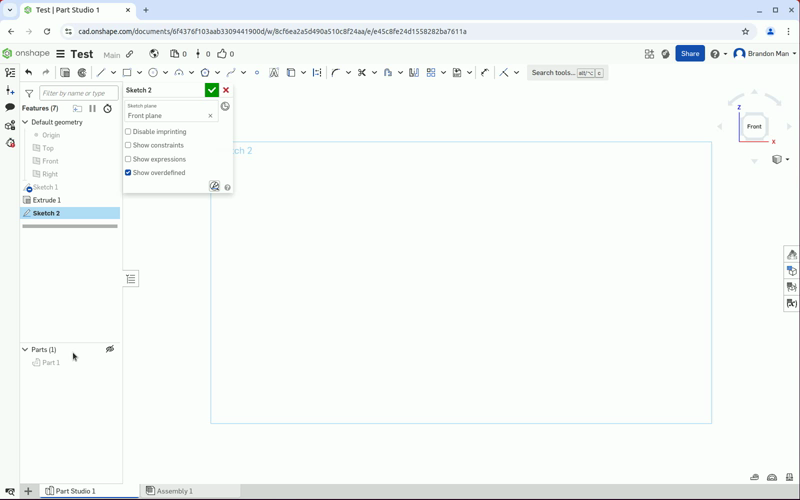
key(l)
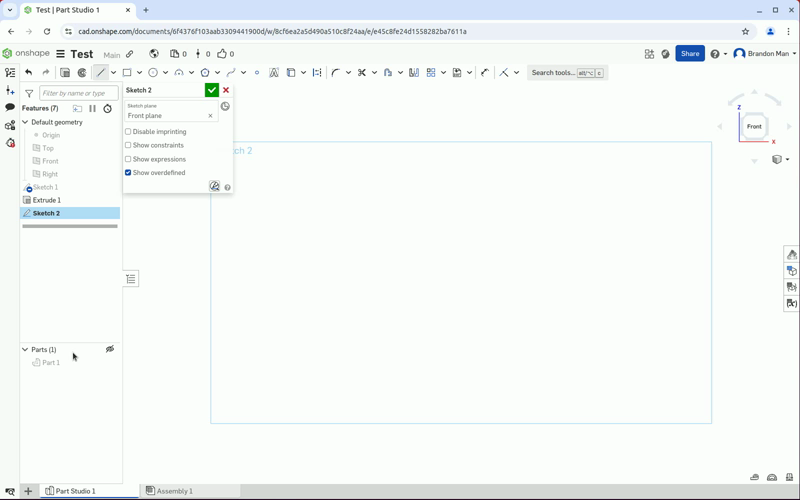
key_down(shift)
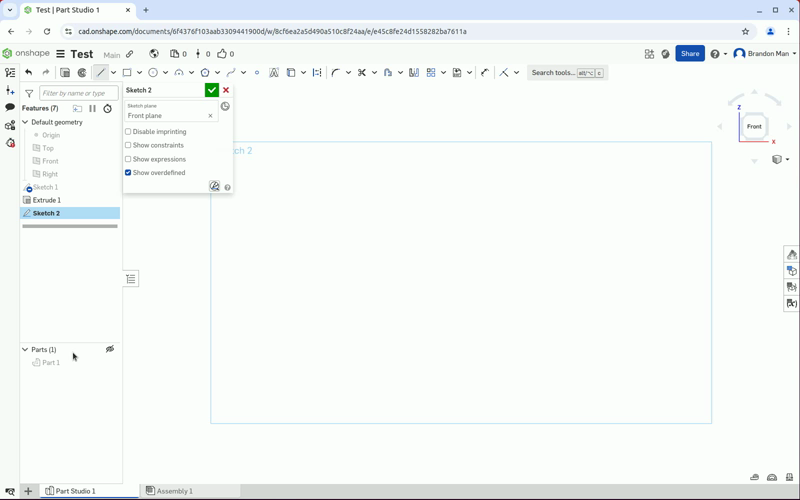
mouse_move(498, 282)
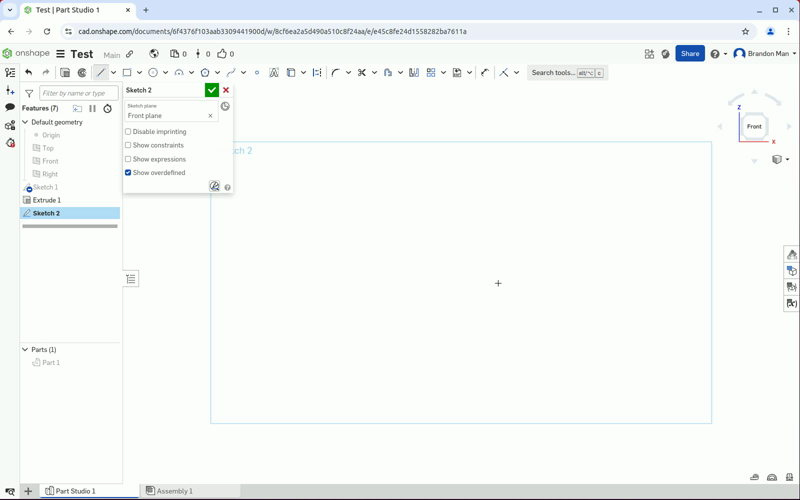
click(498, 282)
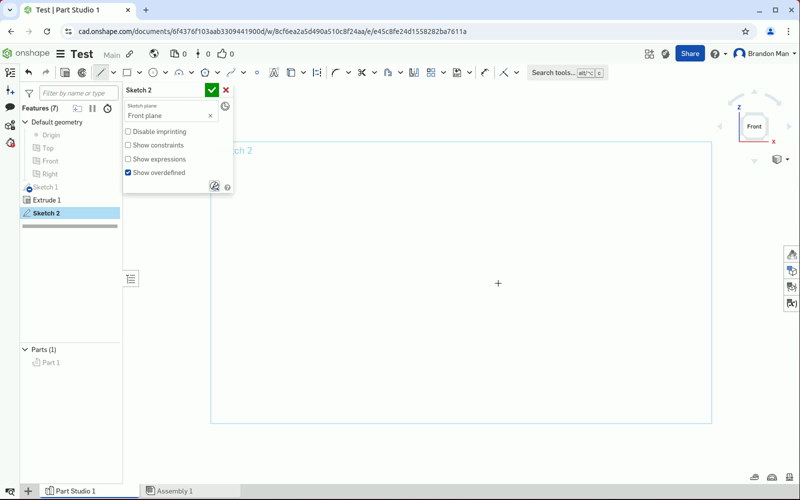
key_up(shift)
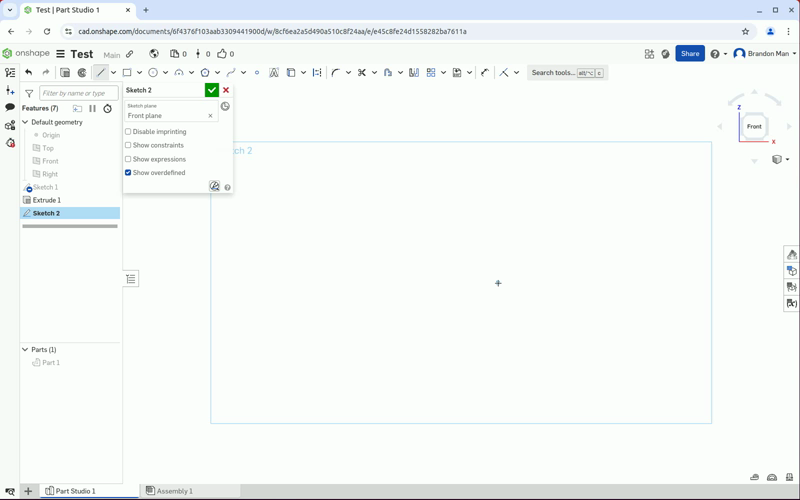
key_down(shift)
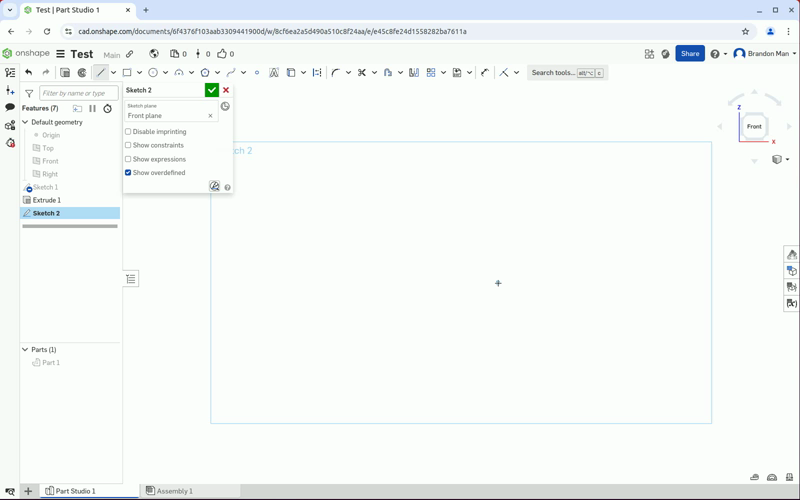
mouse_move(528, 282)
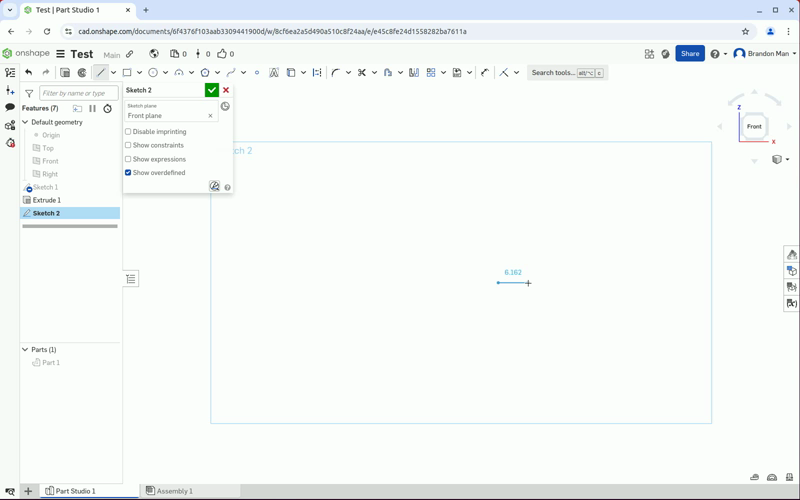
mouse_move(536, 282)
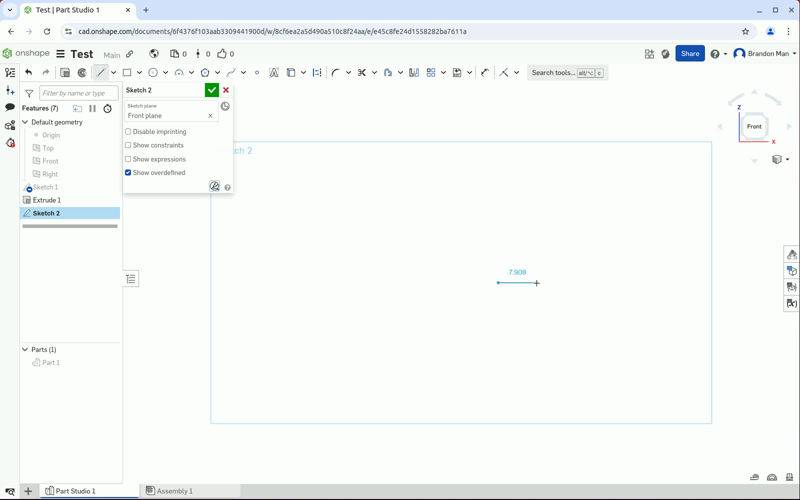
click(536, 282)
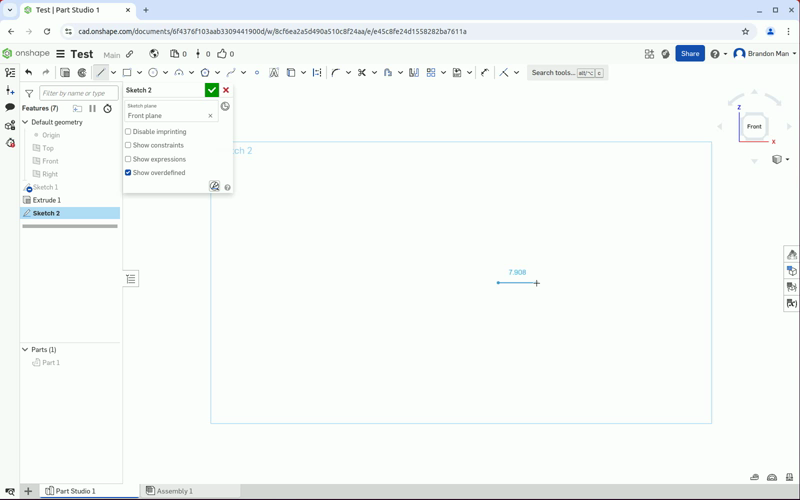
key_up(shift)
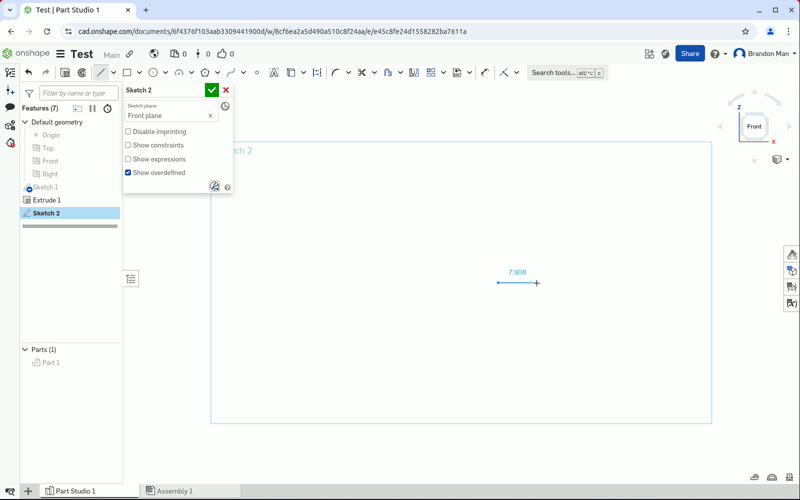
key_down(shift)
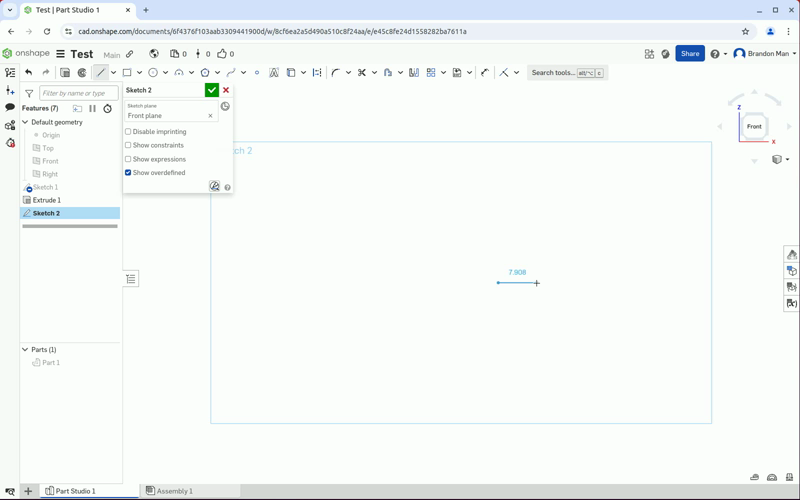
mouse_move(566, 282)
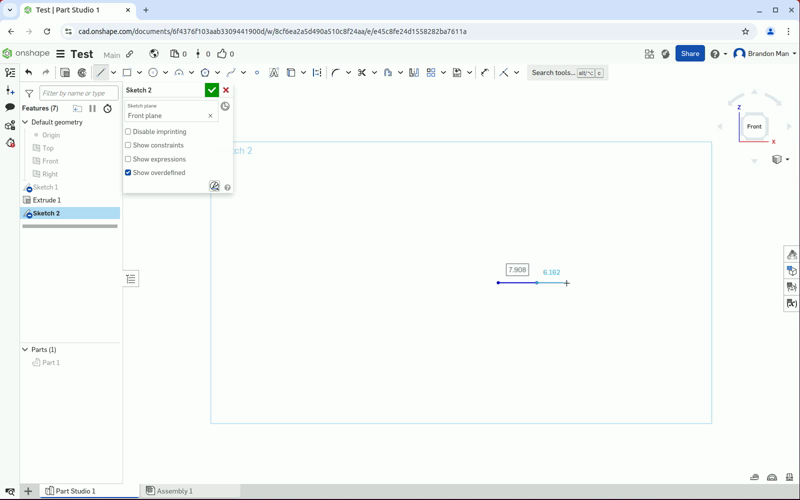
mouse_move(536, 263)
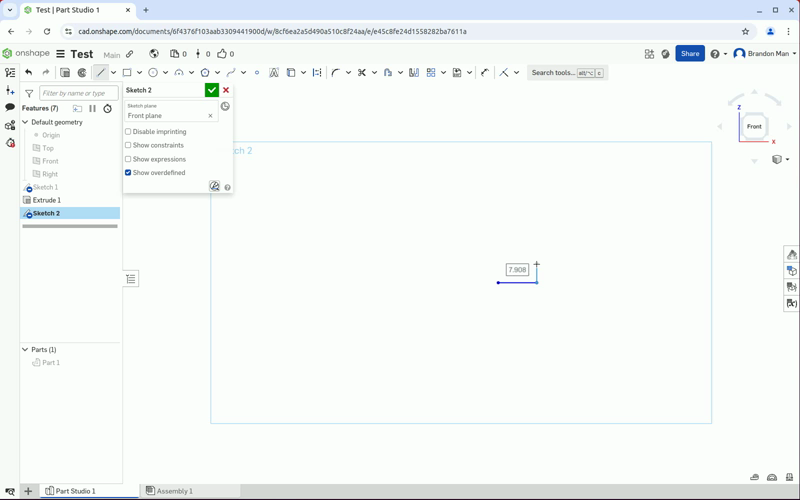
click(536, 263)
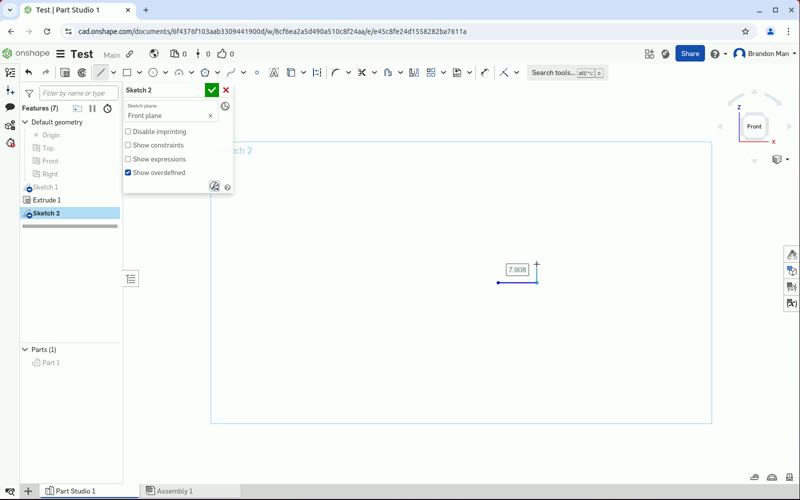
key_up(shift)
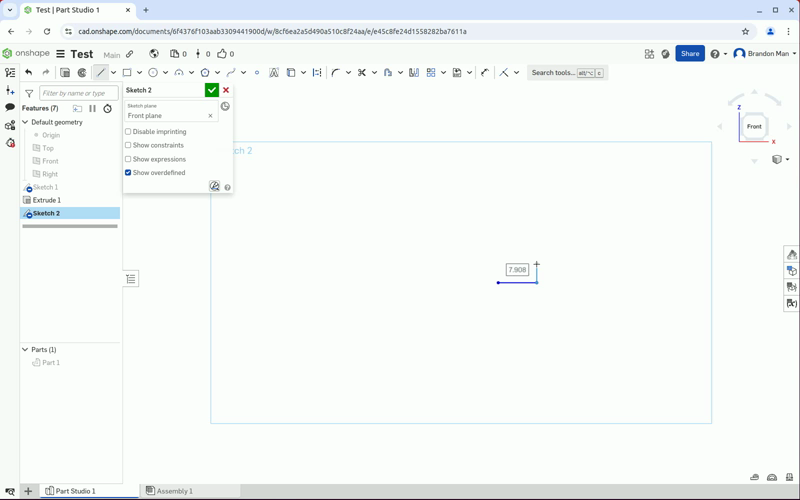
key_down(shift)
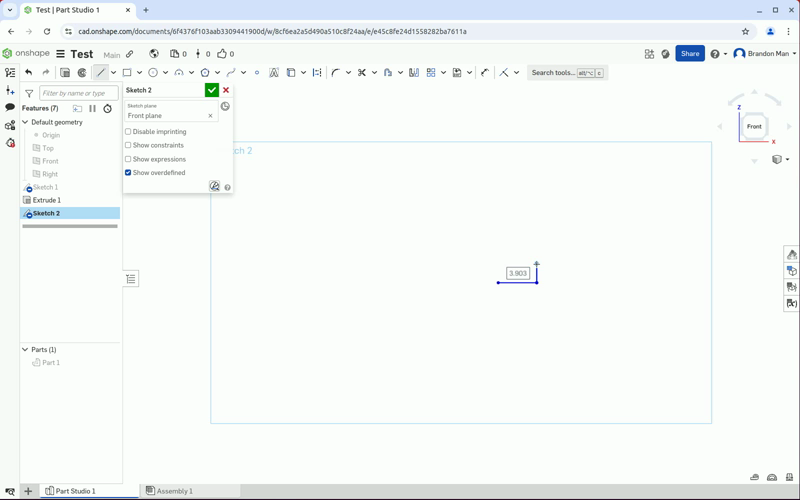
mouse_move(566, 263)
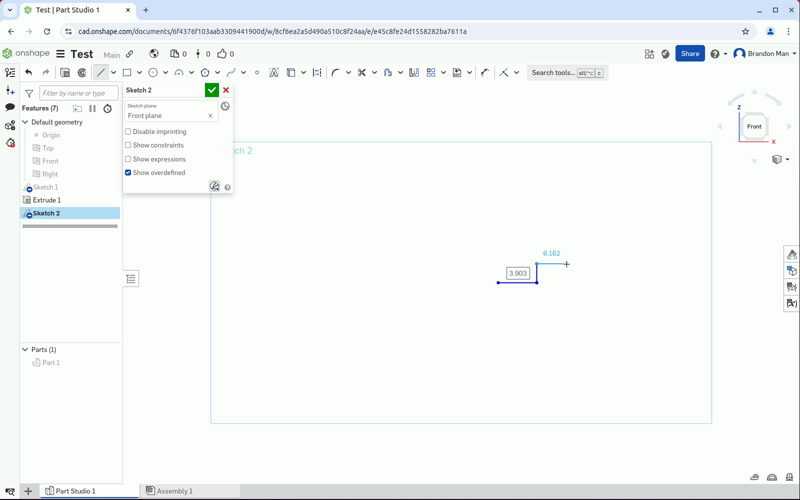
mouse_move(498, 263)
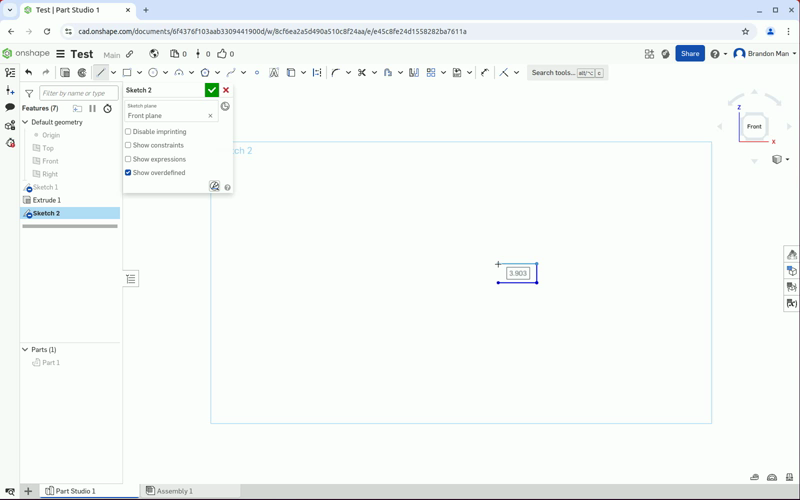
click(498, 263)
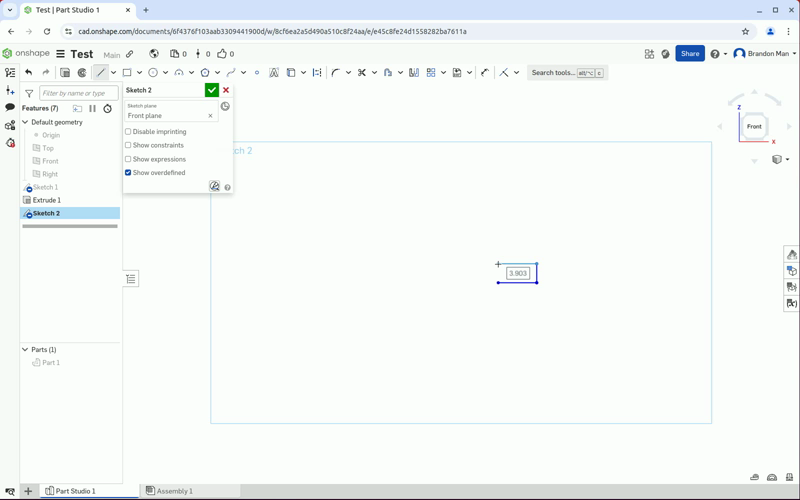
key_up(shift)
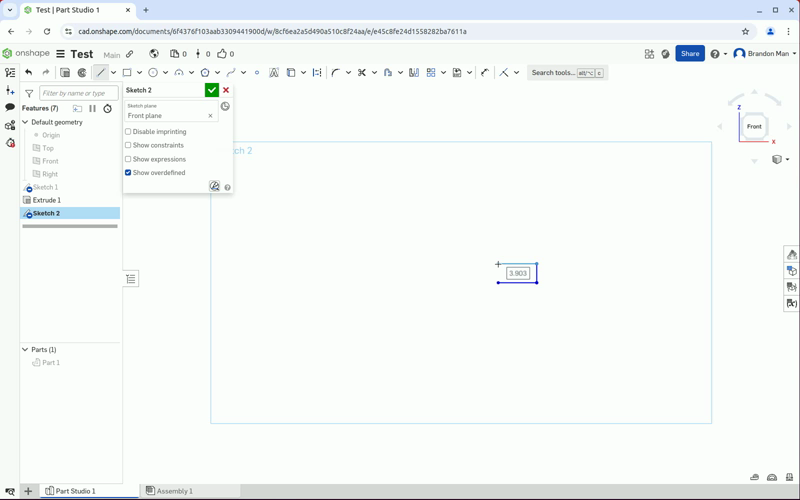
mouse_move(528, 263)
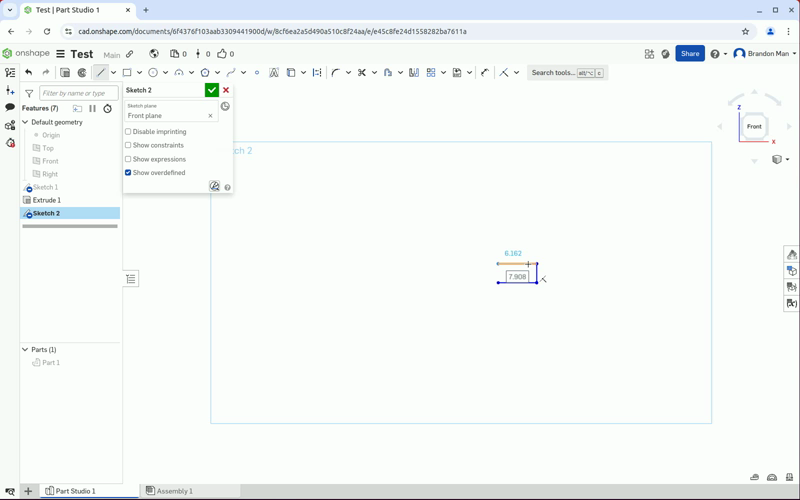
key_down(shift)
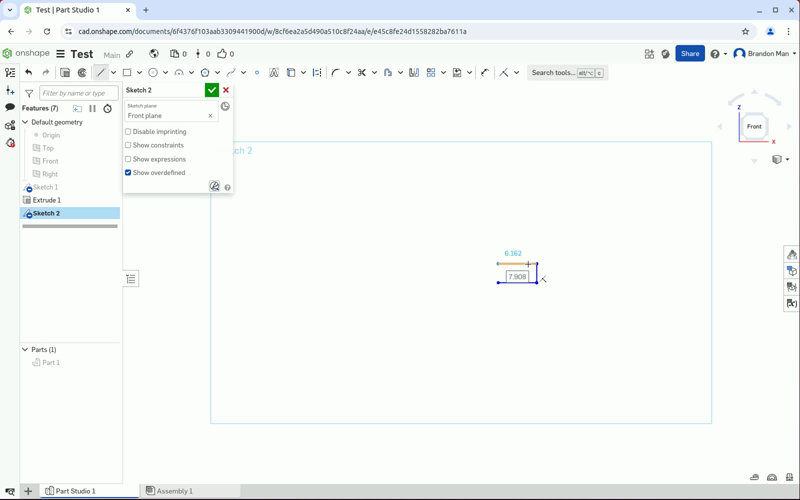
mouse_move(498, 282)
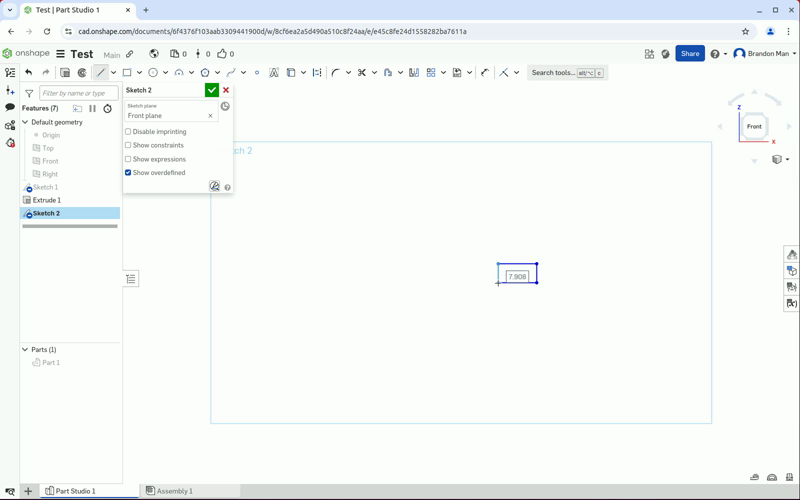
key_up(shift)
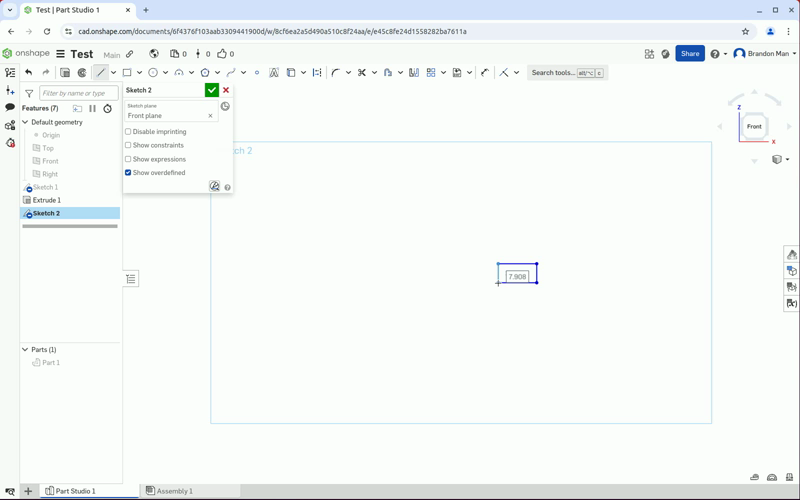
click(498, 282)
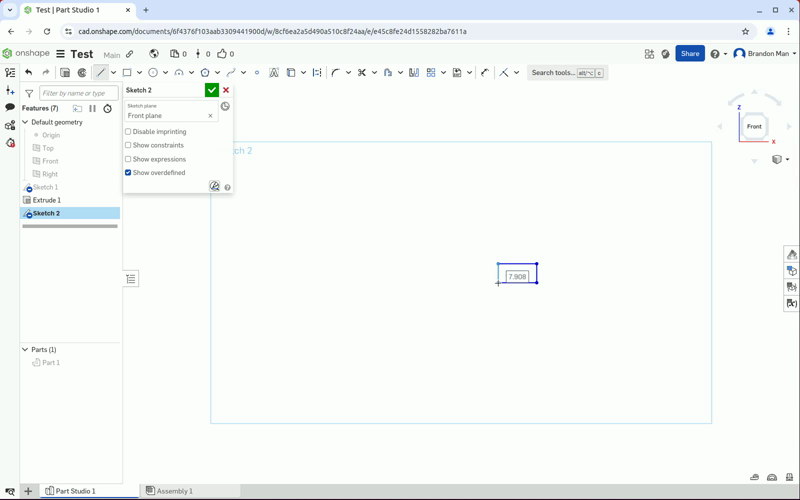
key(esc)
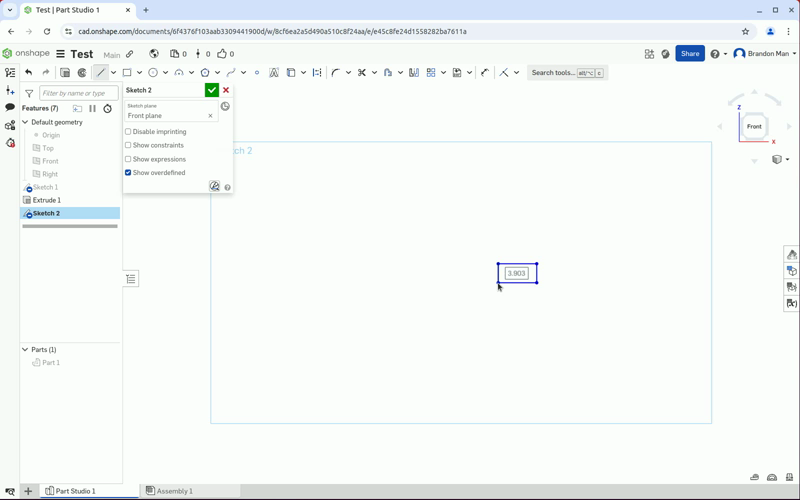
mouse_move(511, 267)
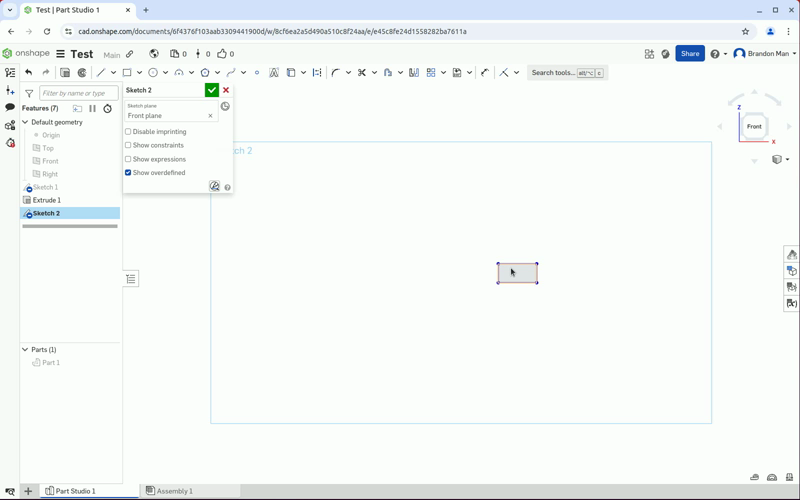
scroll(6)
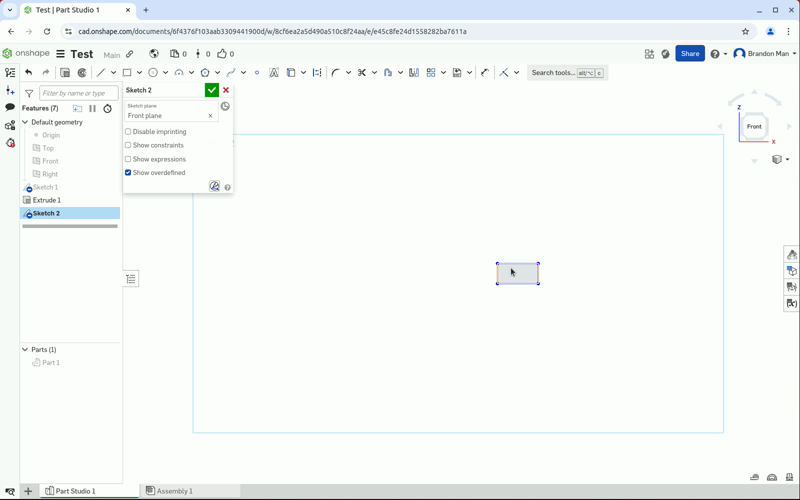
scroll(6)
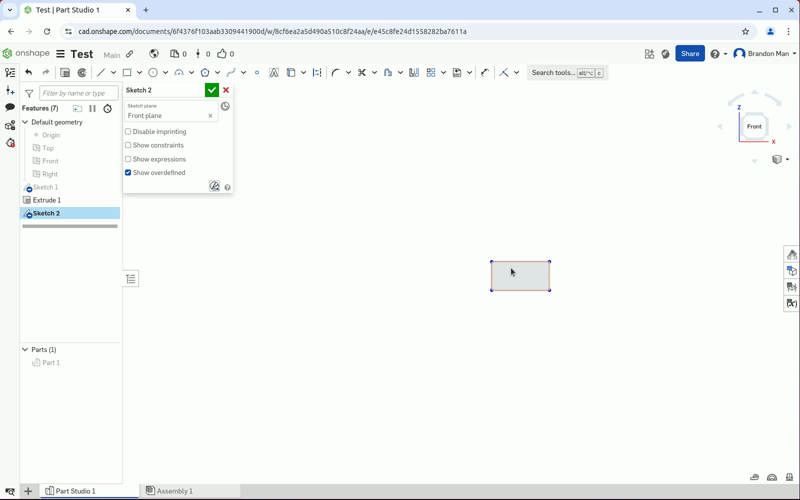
scroll(6)
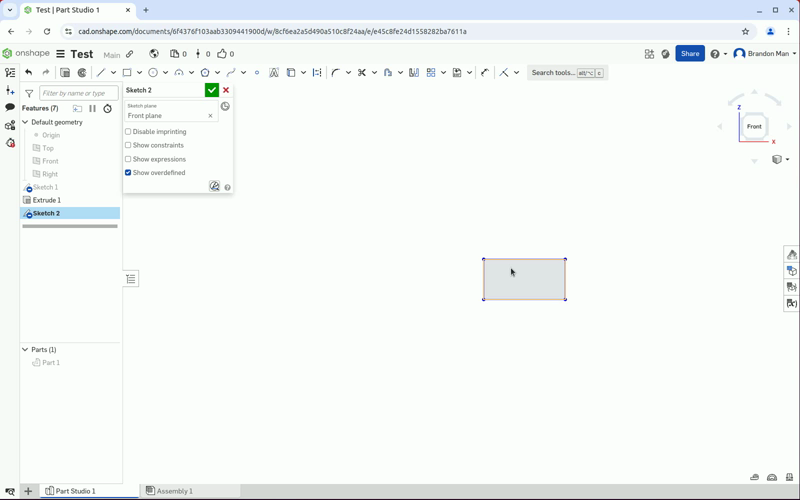
scroll(6)
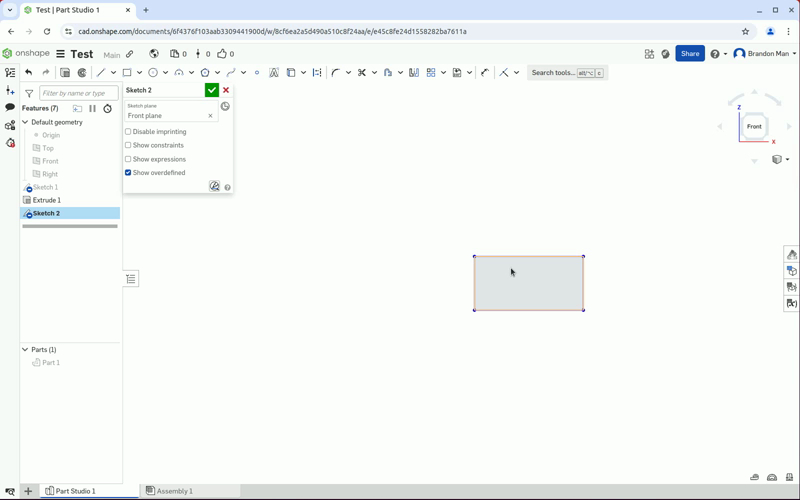
scroll(6)
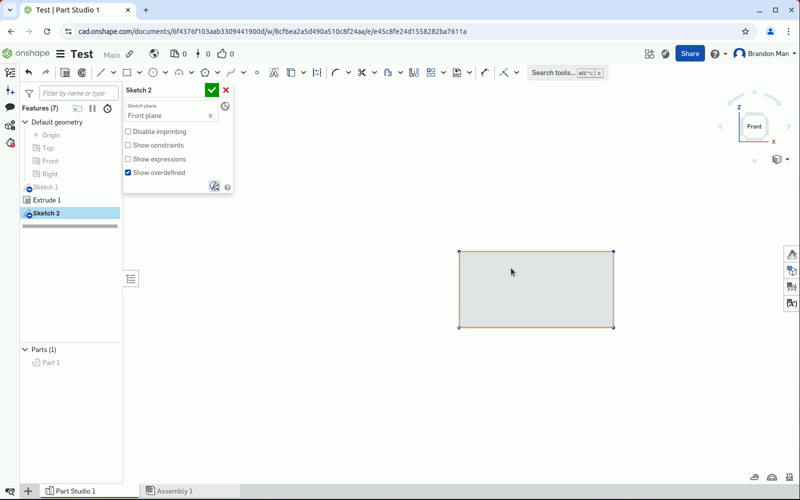
scroll(6)
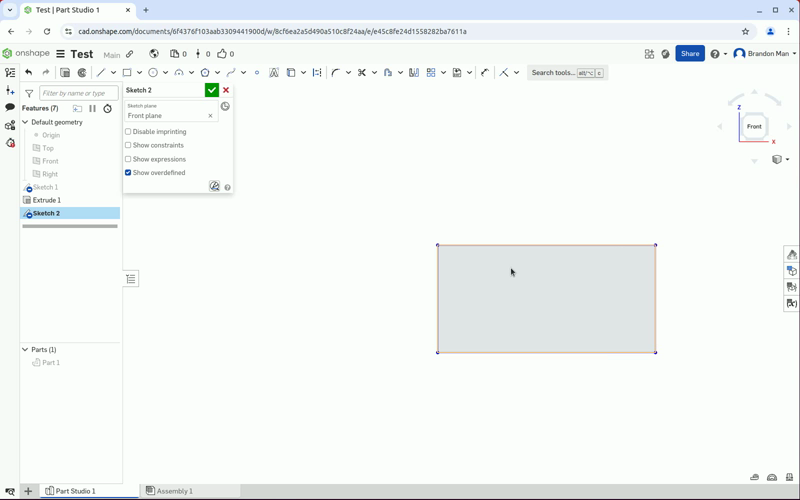
scroll(6)
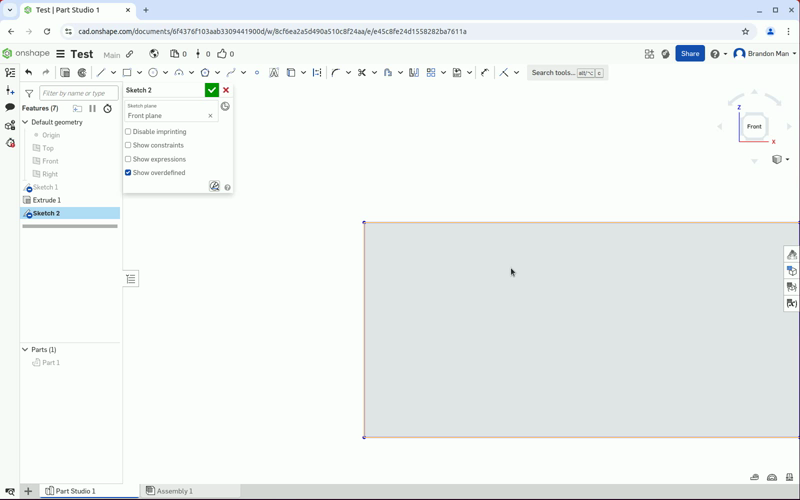
click(511, 267)
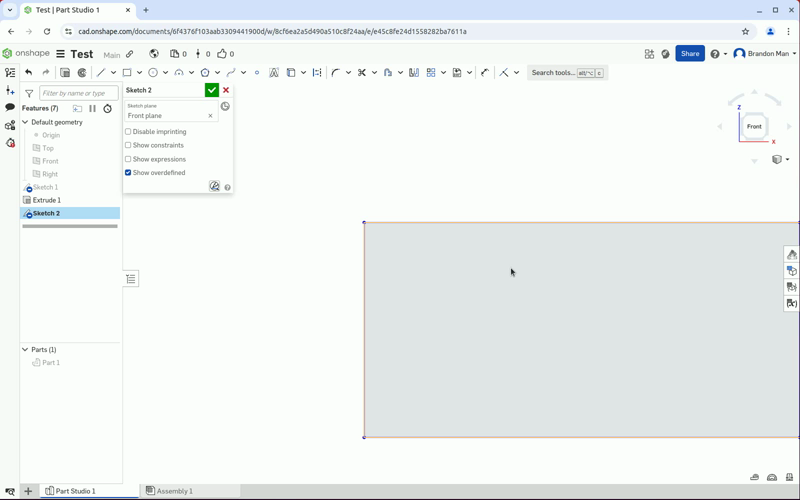
scroll(-6)
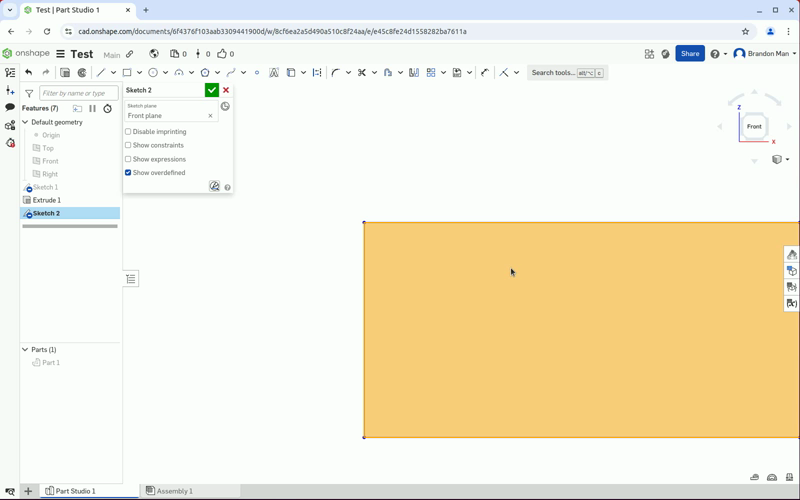
scroll(-6)
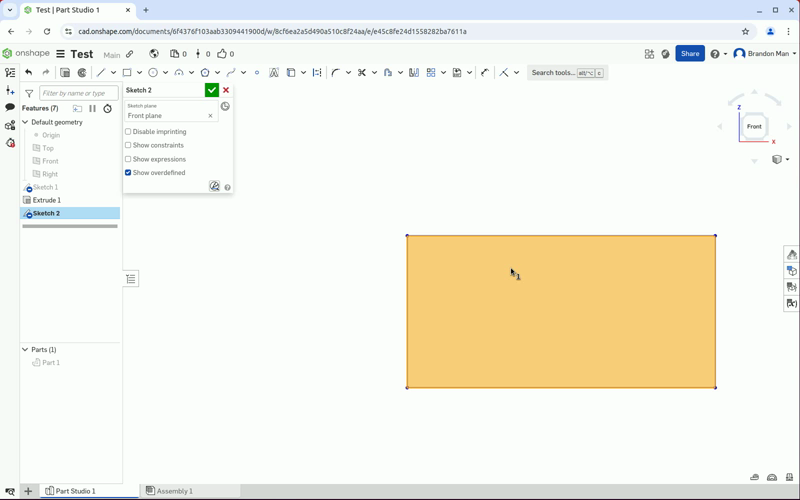
scroll(-6)
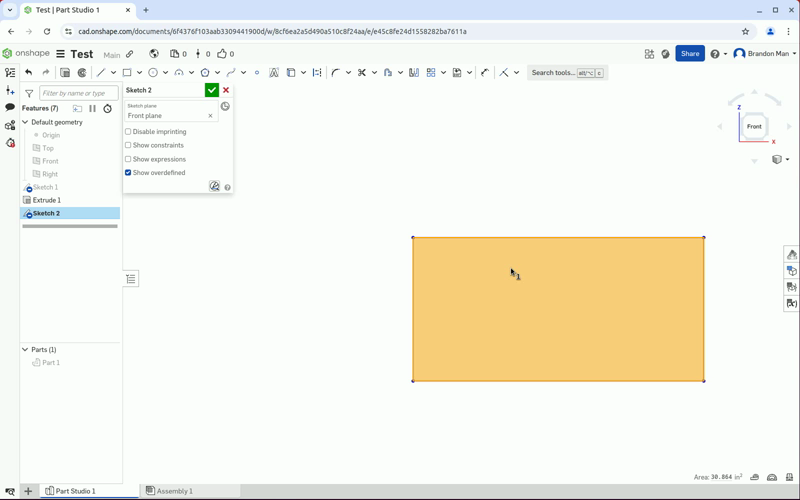
scroll(-6)
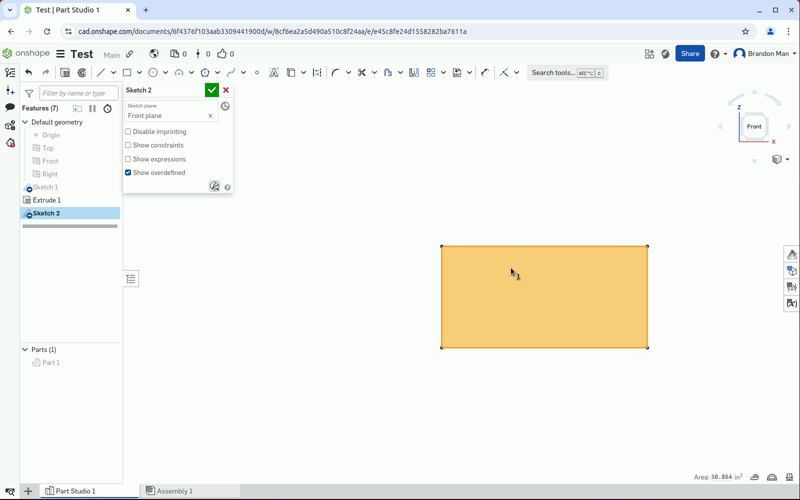
scroll(-6)
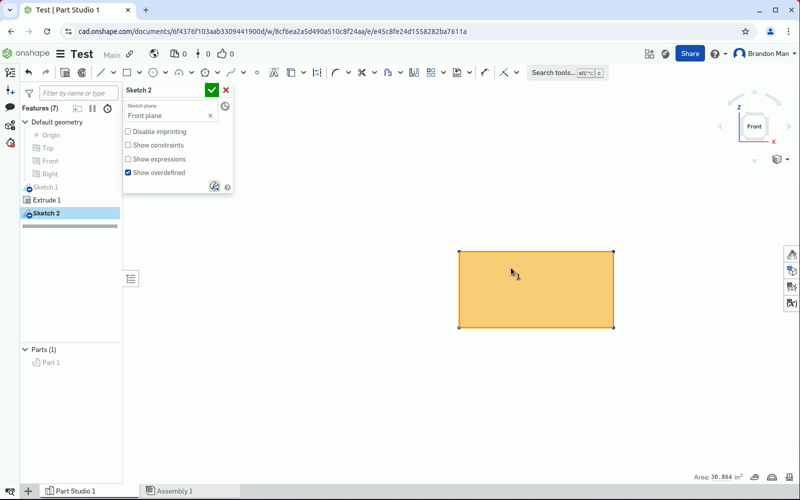
scroll(-6)
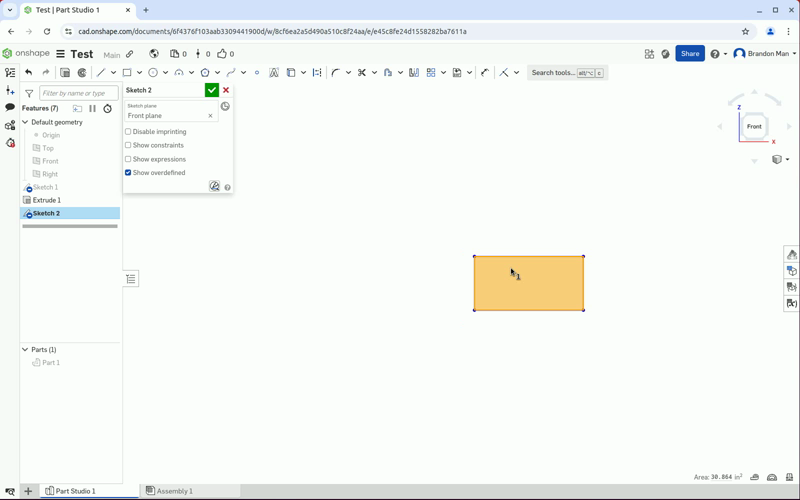
scroll(-6)
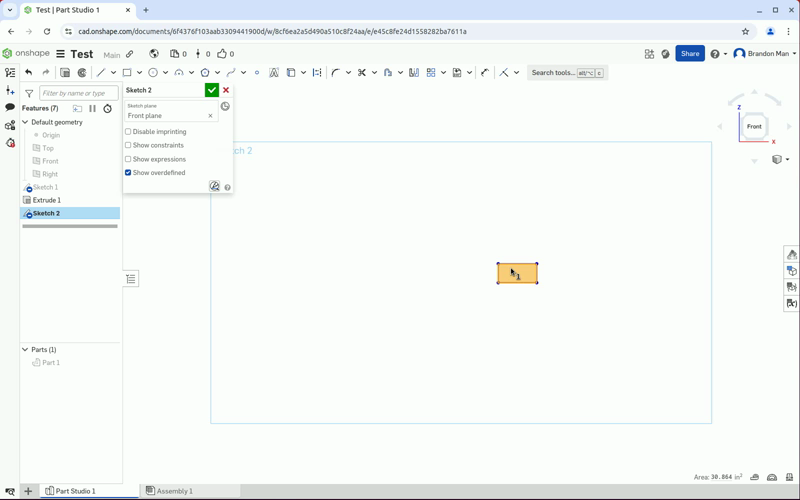
mouse_move(73, 352)
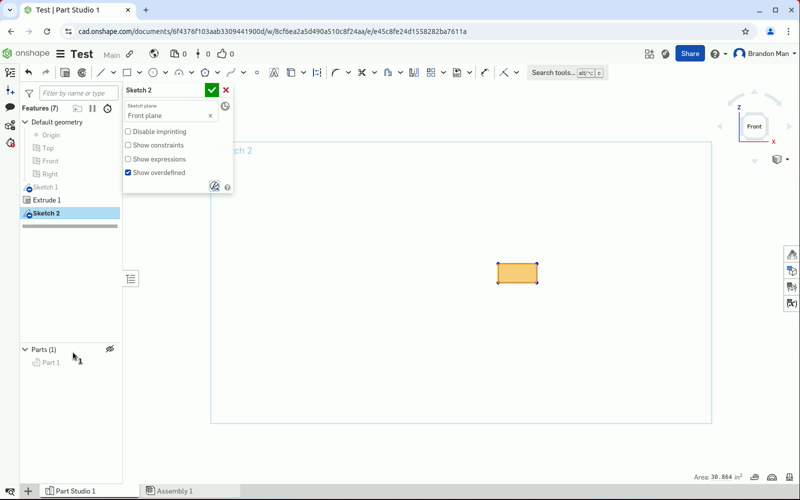
key(shift+y)
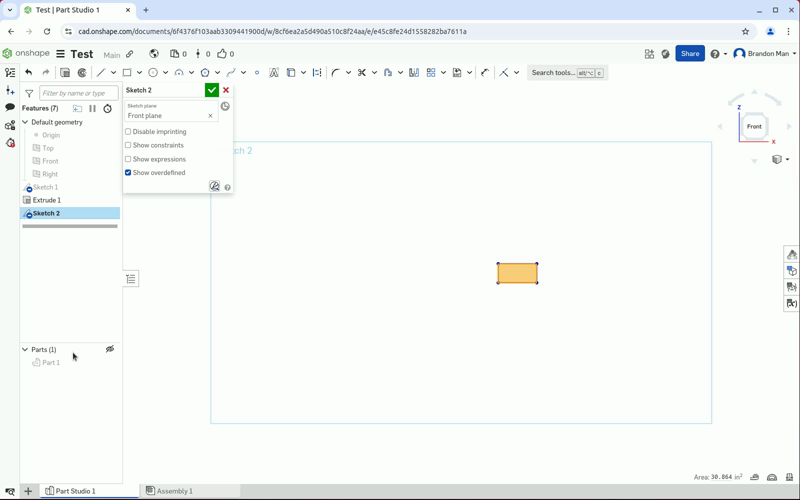
key(shift+e)
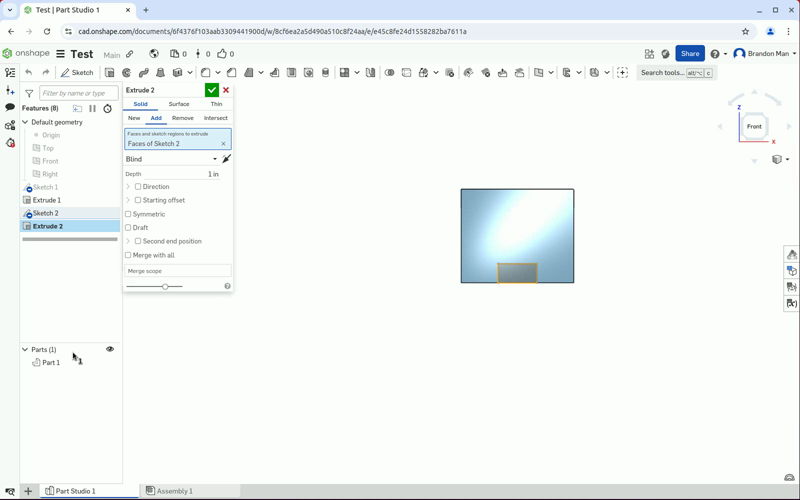
mouse_move(143, 106)
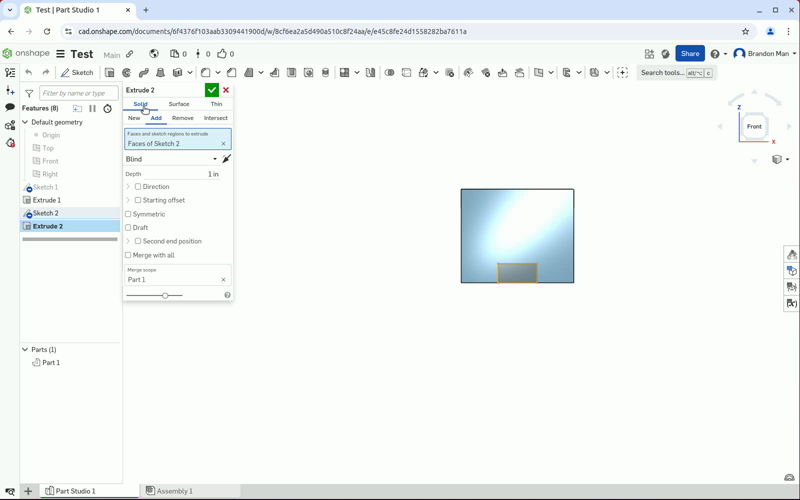
click(143, 106)
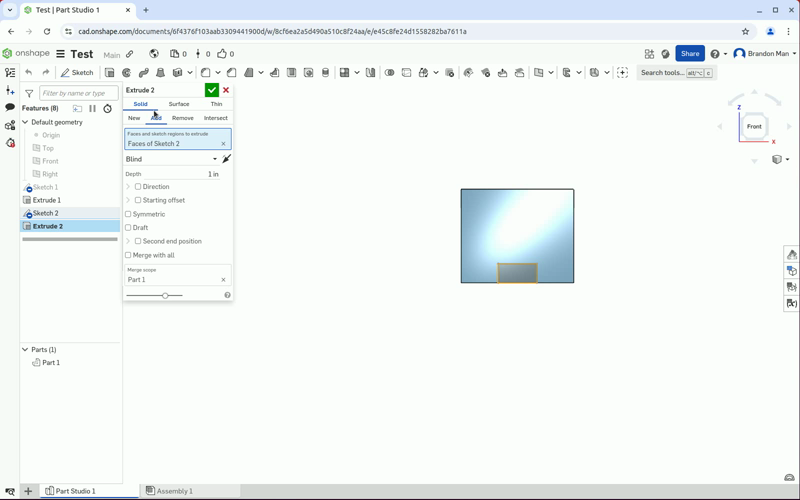
mouse_move(186, 120)
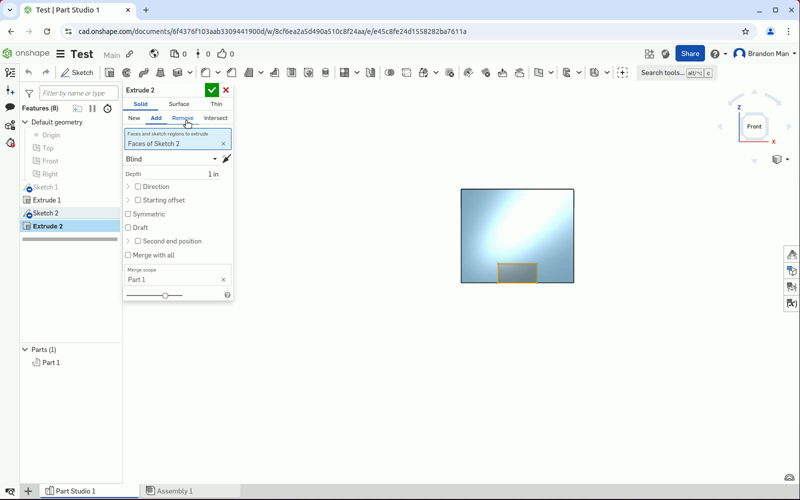
click(186, 120)
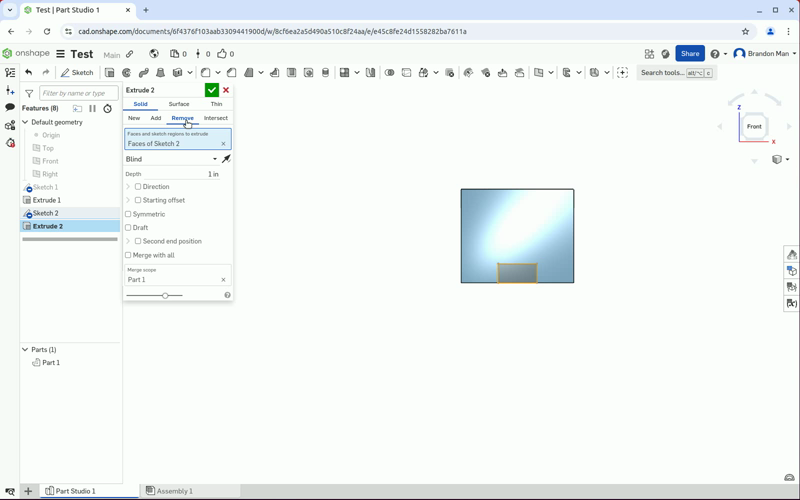
key(tab, 4)
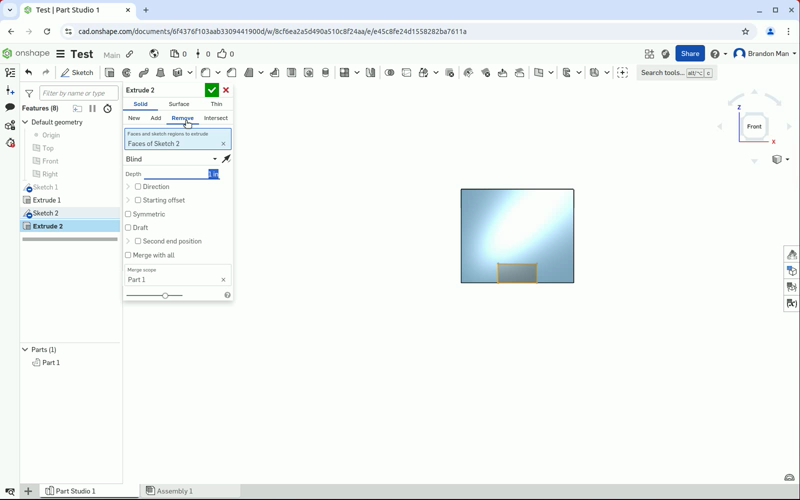
text(15.405)
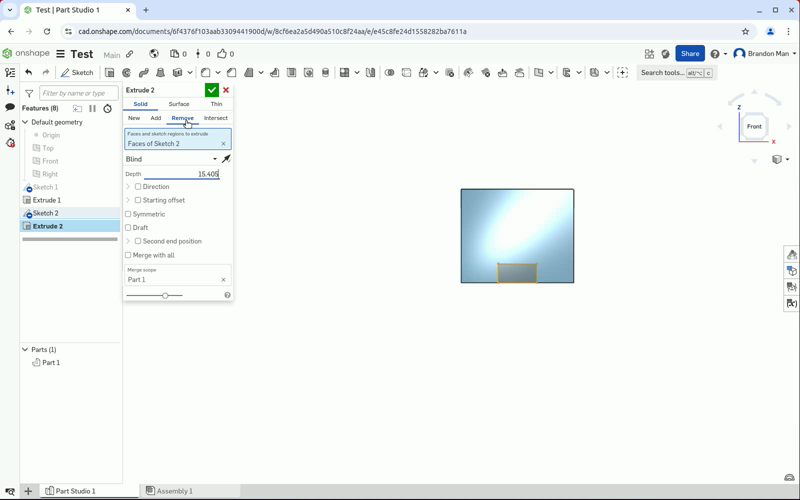
key(tab, 6)
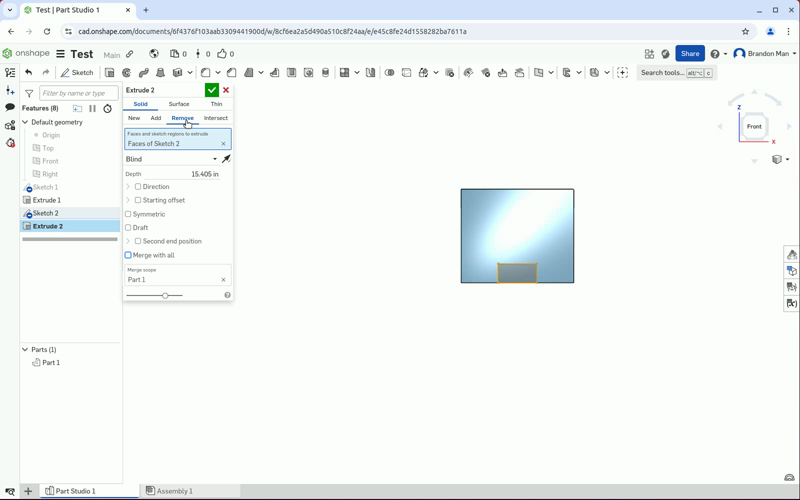
key(space)
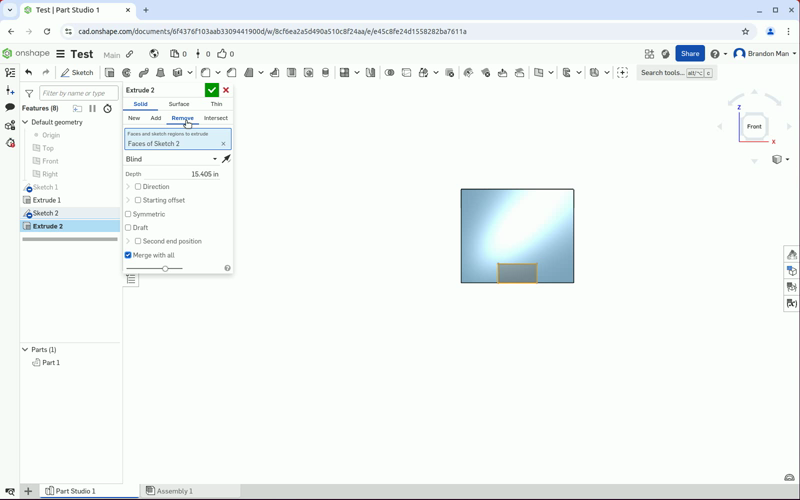
key(enter)
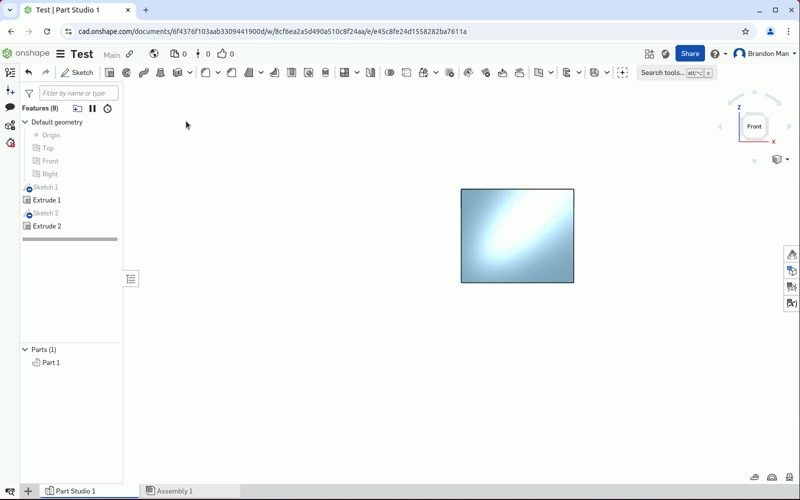
key(shift+h)
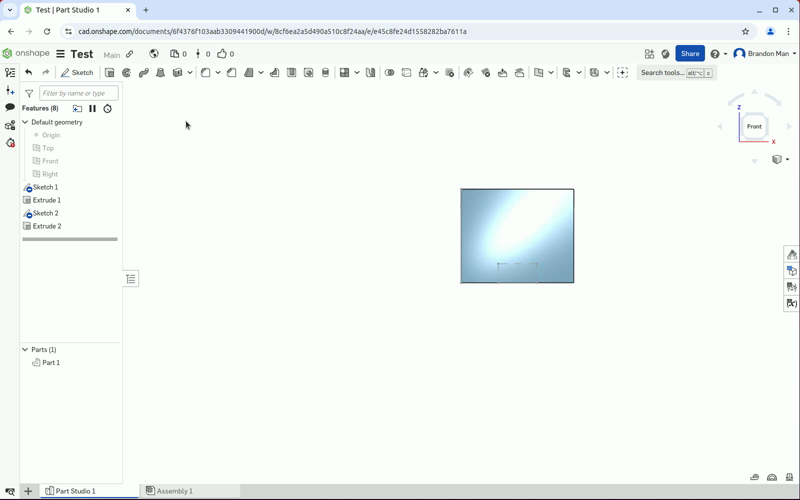
key(shift+h)
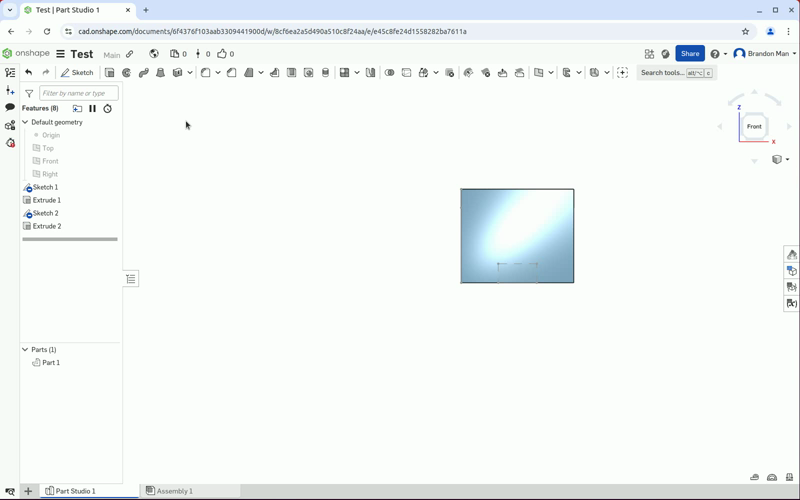
key(shift+7)
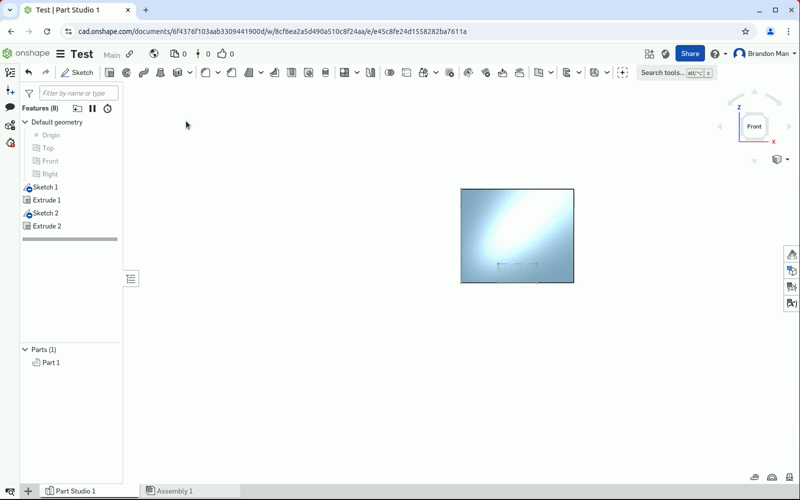
key(left, 2)
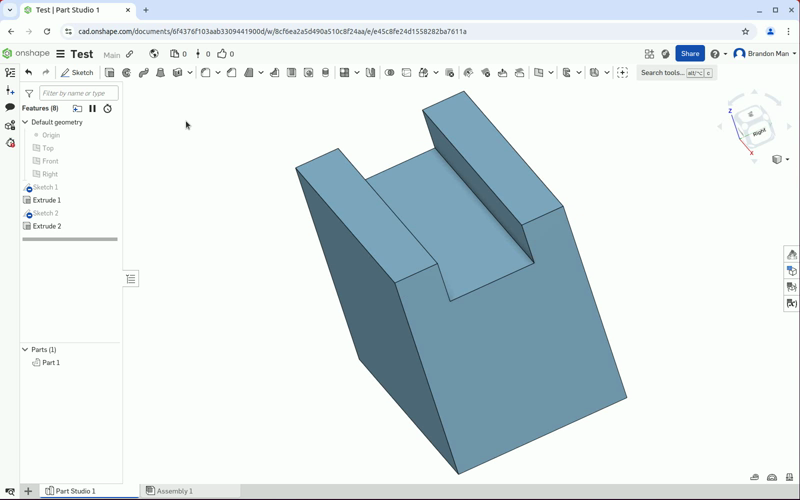
key(down, 2)
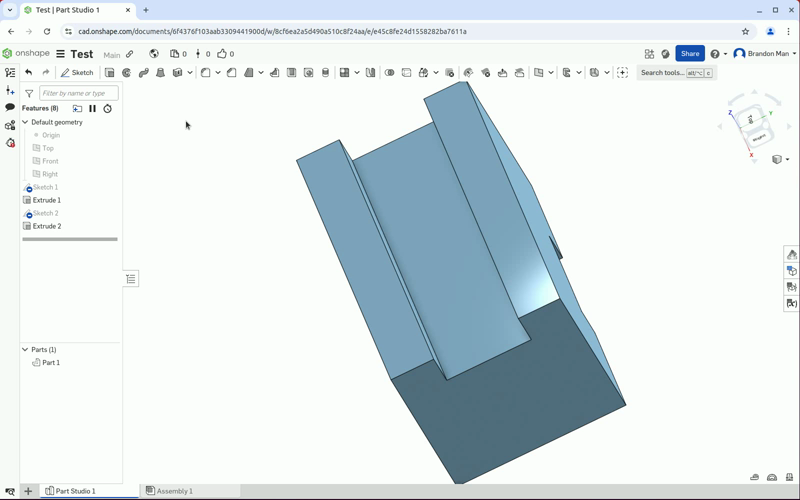
key(up, 2)
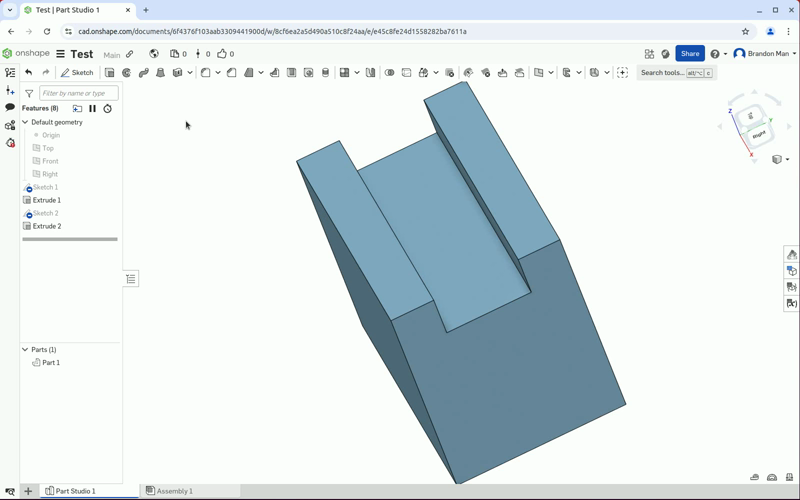
key(right, 2)
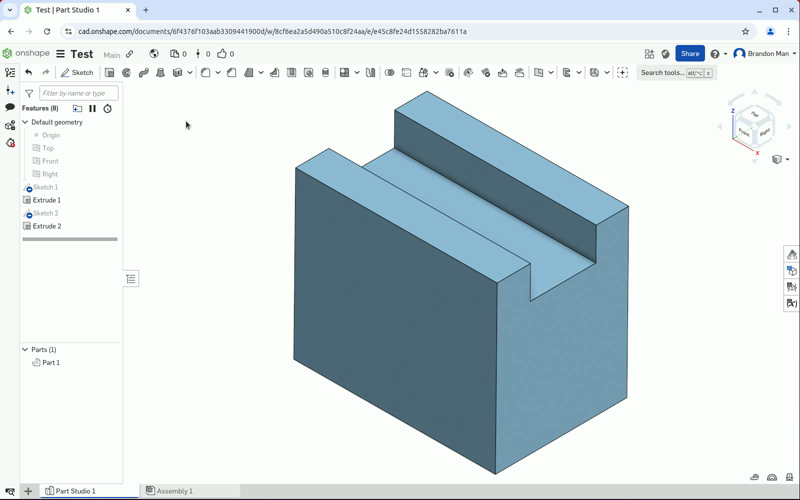
mouse_move(73, 189)
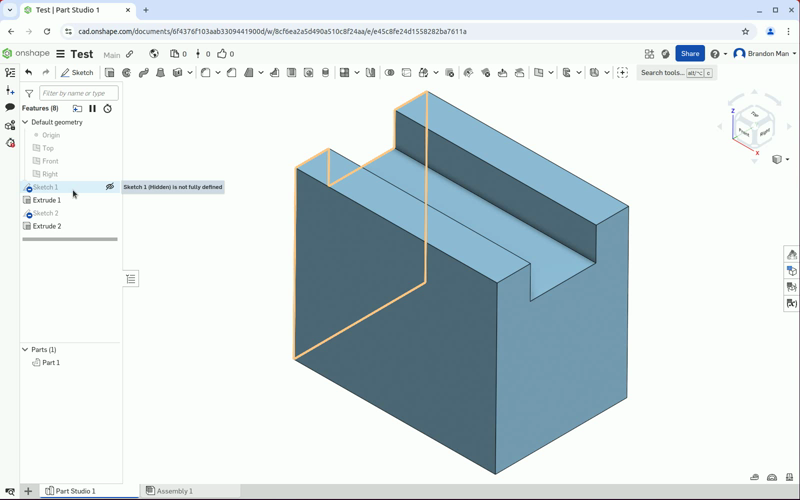
click(73, 189)